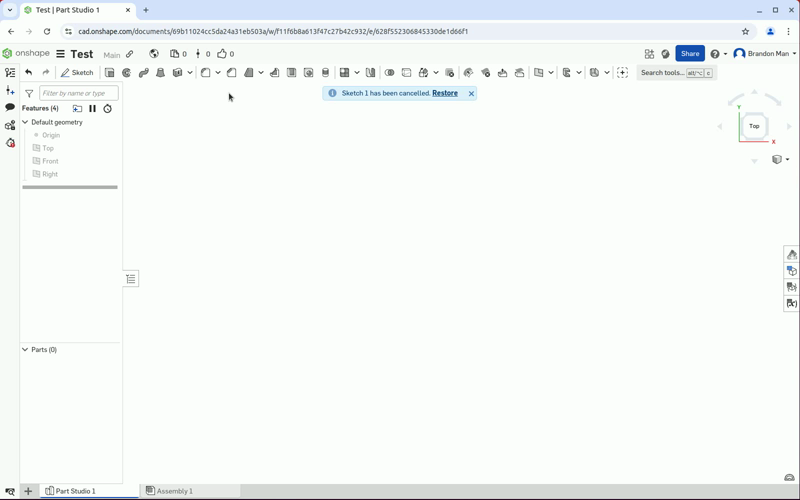
key(shift+h)
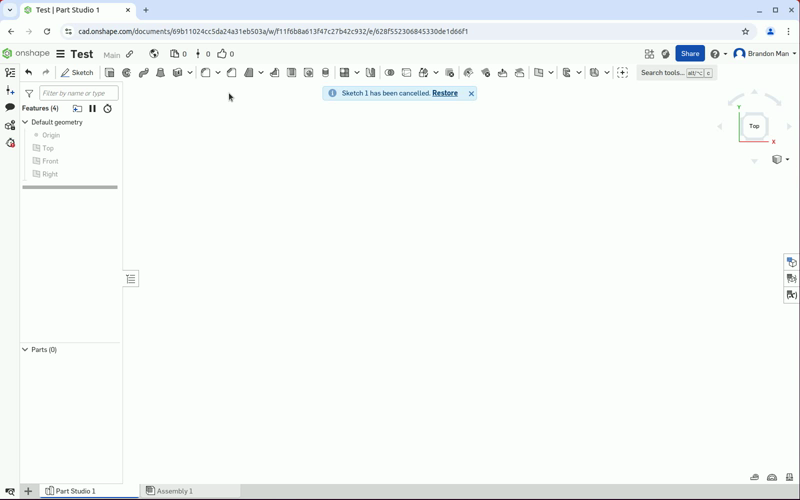
mouse_move(73, 352)
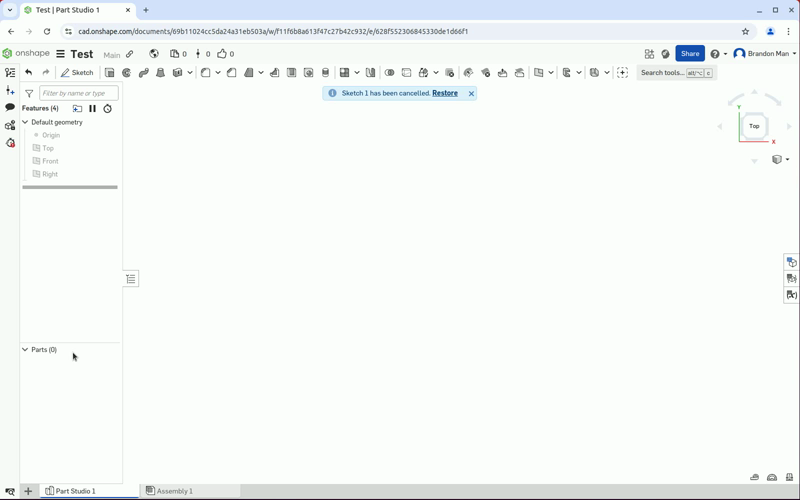
key(y)
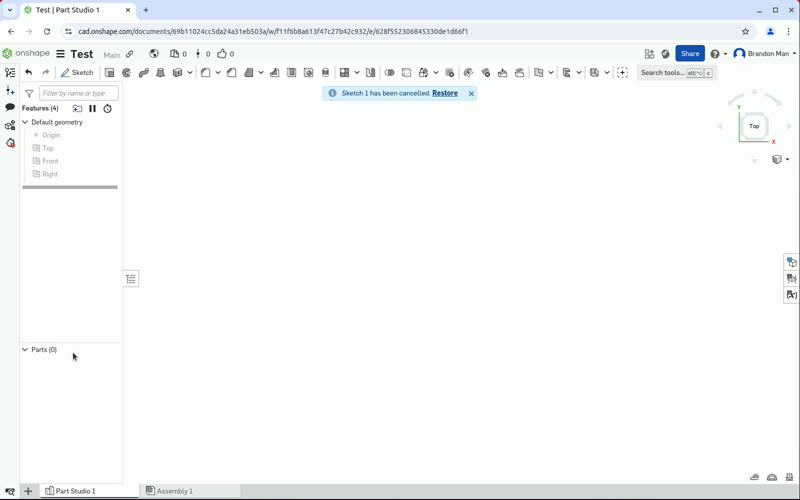
key(shift+p)
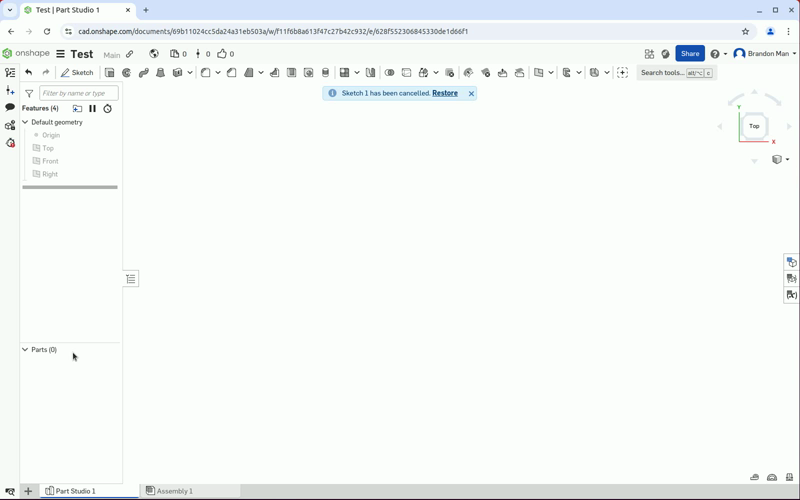
key(space)
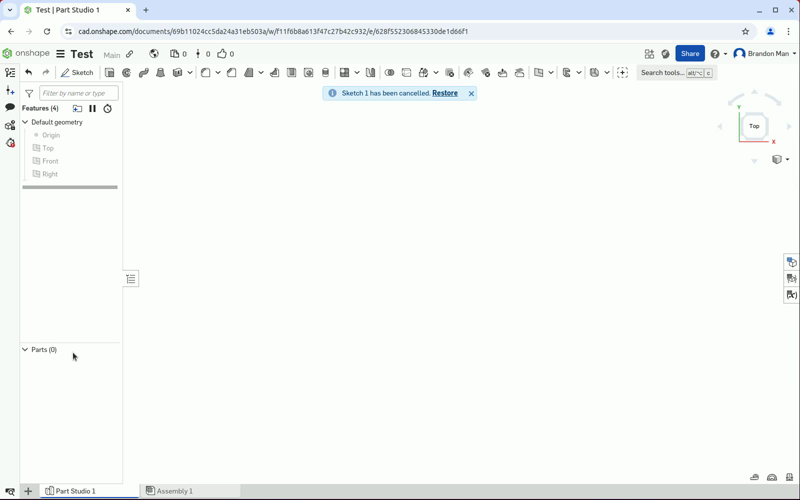
key_down(shift)
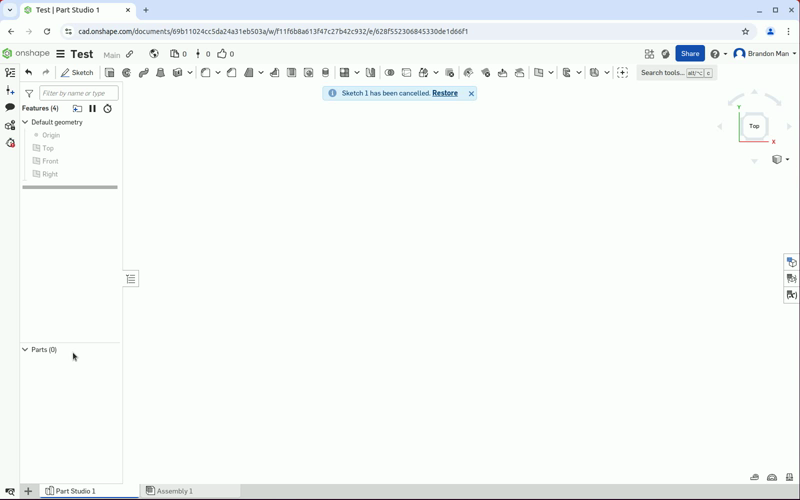
key(up)
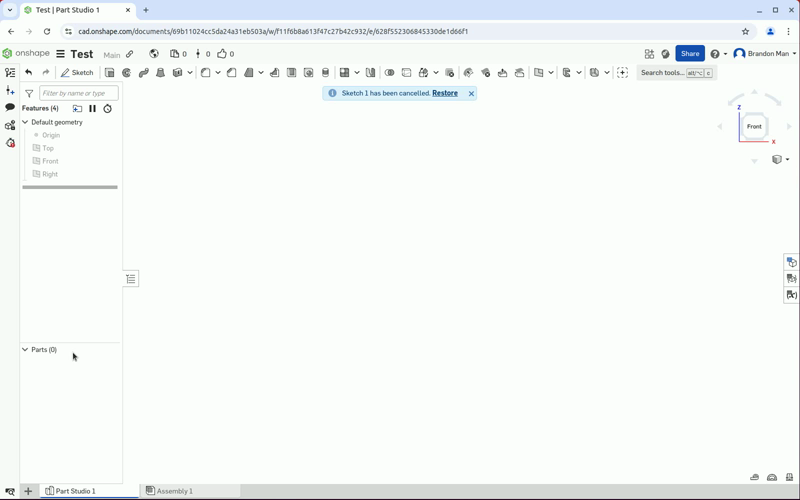
key_up(shift)
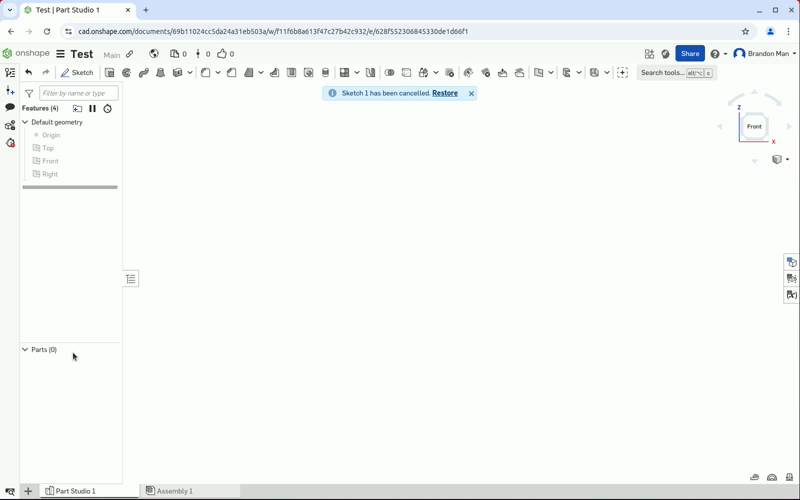
mouse_move(73, 352)
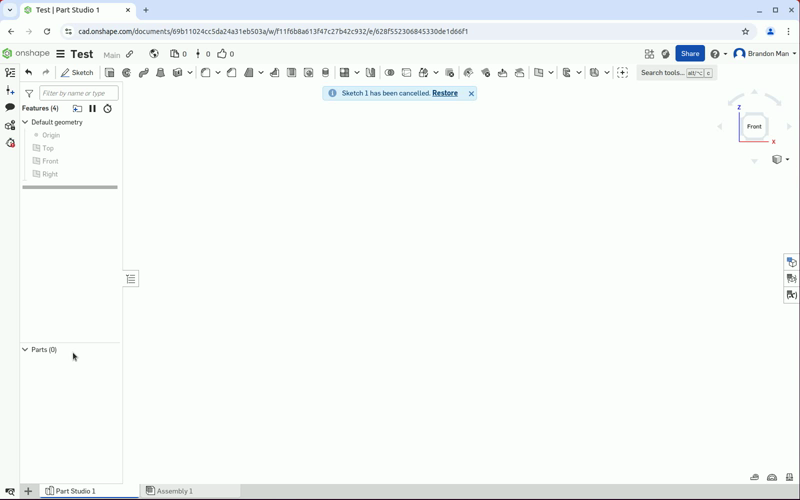
key(shift+y)
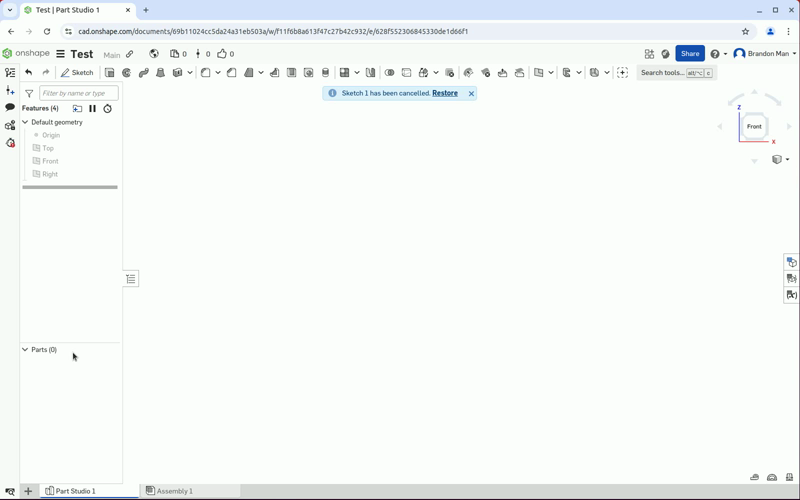
key(shift+s)
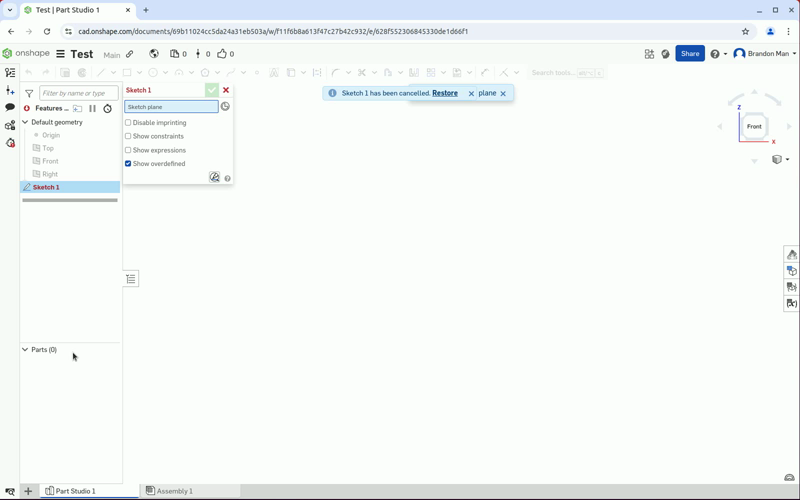
mouse_move(73, 163)
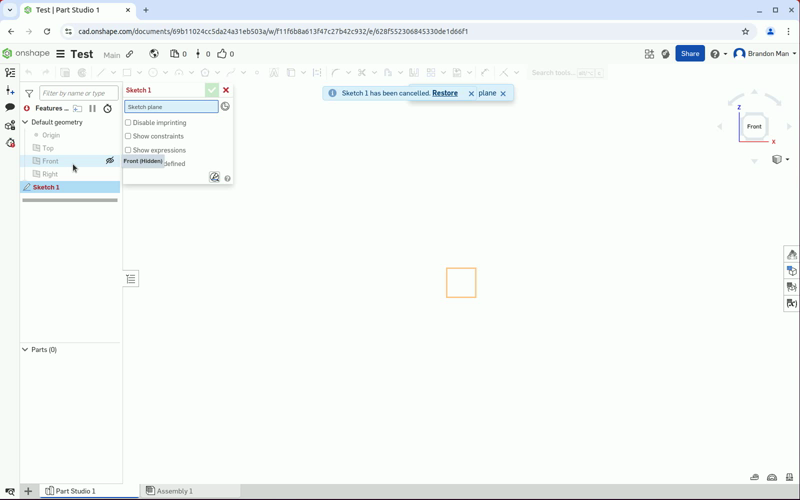
click(73, 163)
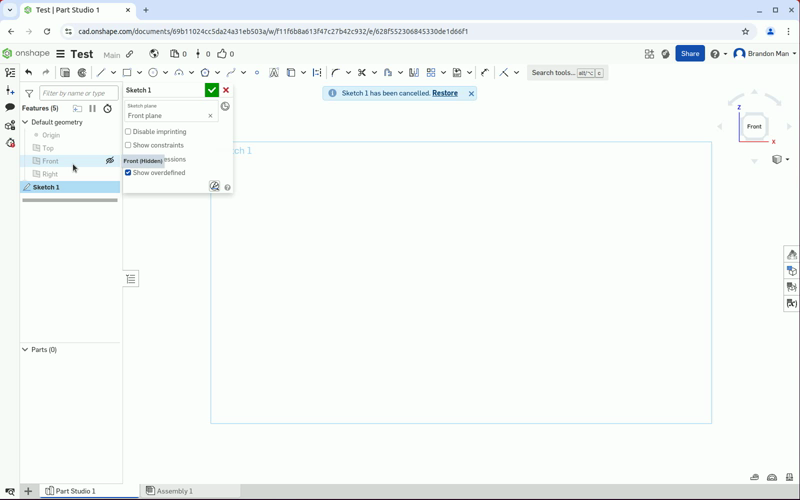
mouse_move(73, 352)
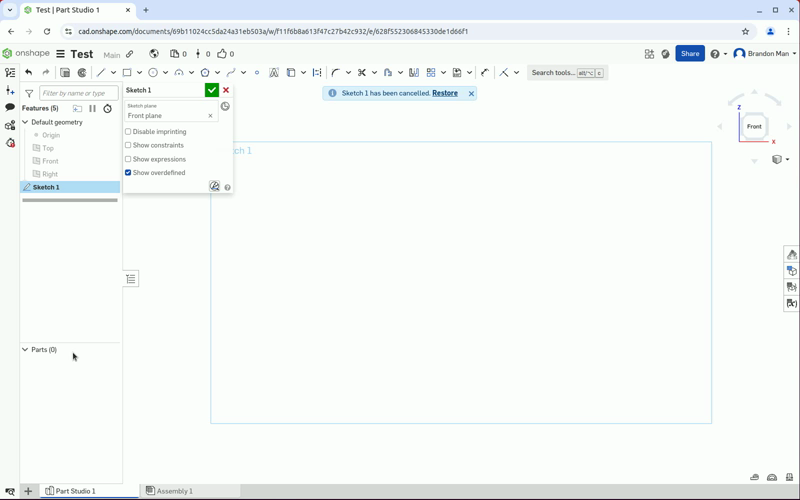
key(y)
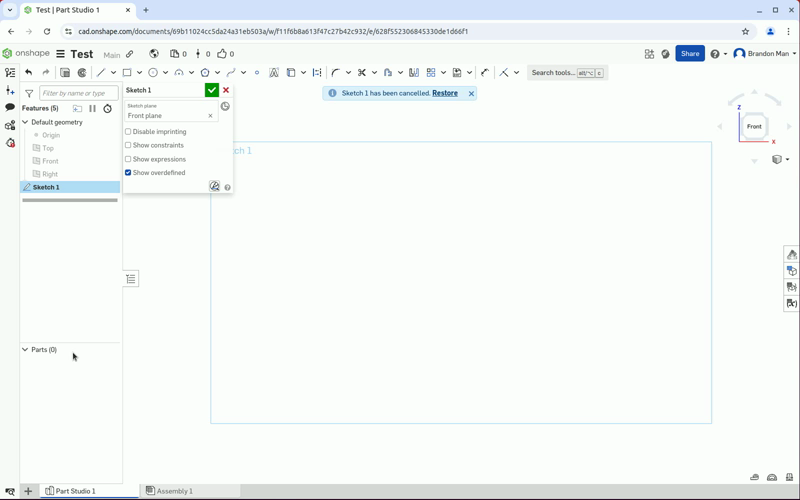
key(l)
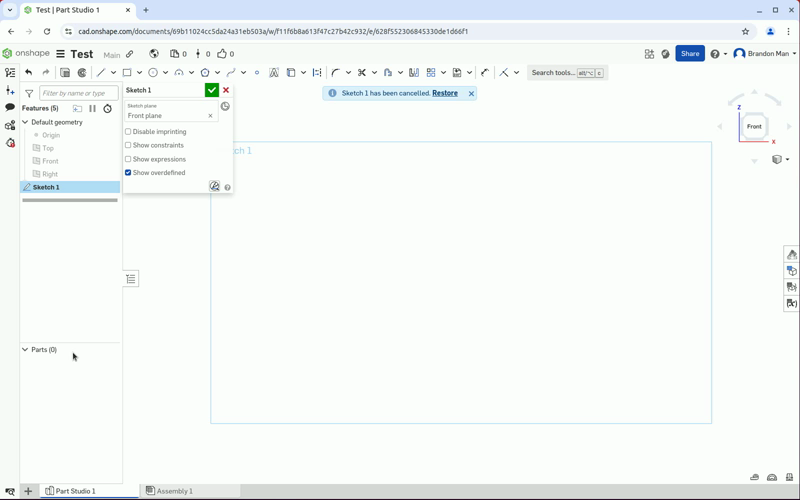
key_down(shift)
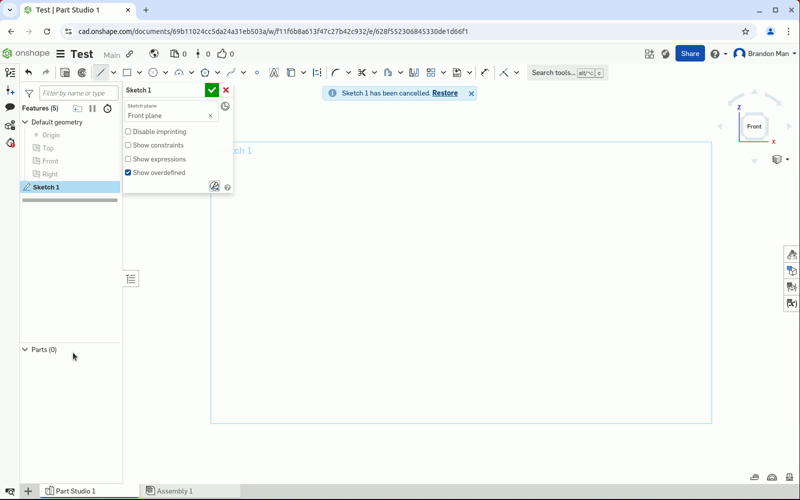
mouse_move(473, 300)
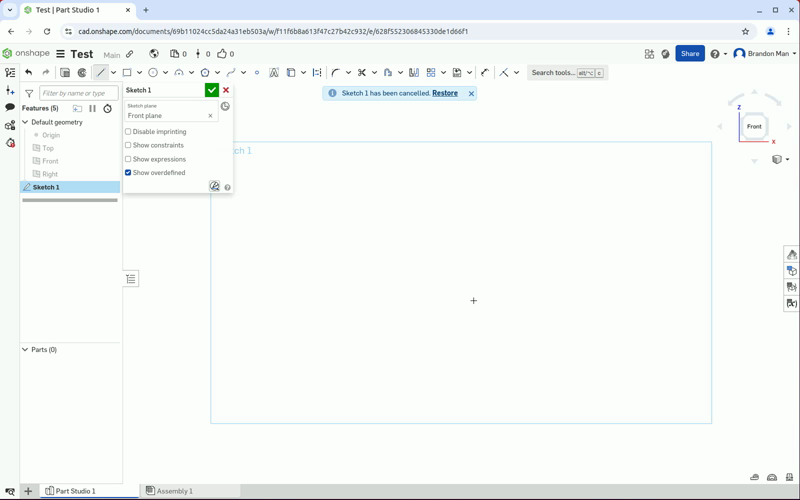
click(473, 300)
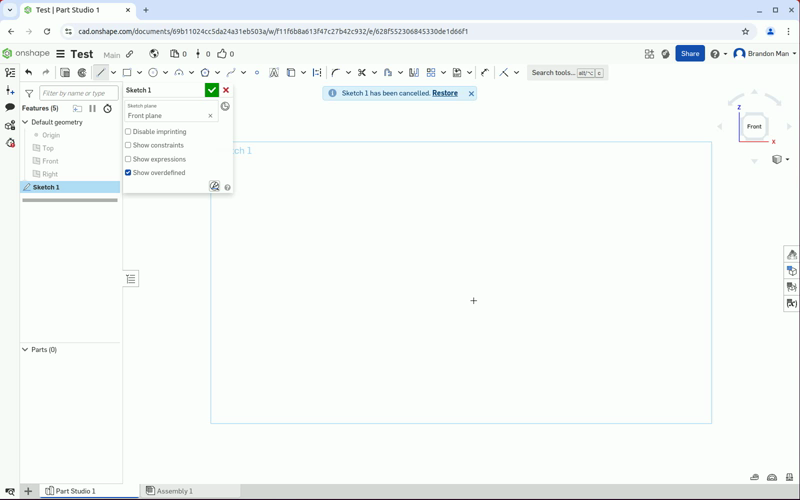
key_up(shift)
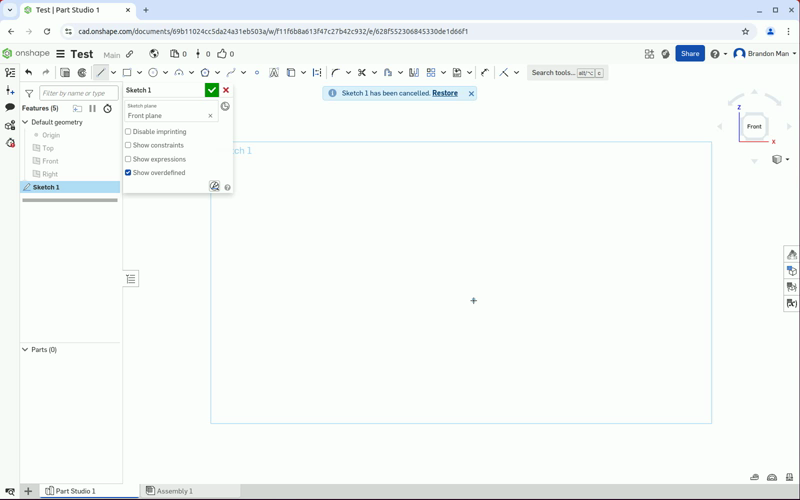
key_down(shift)
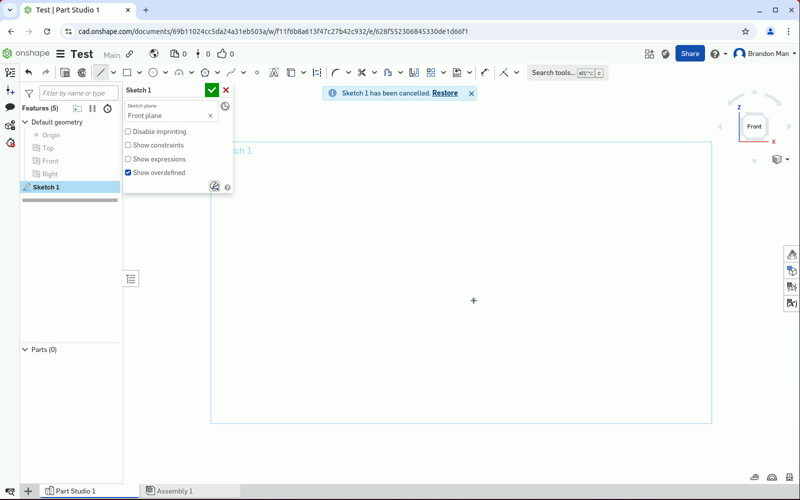
mouse_move(503, 300)
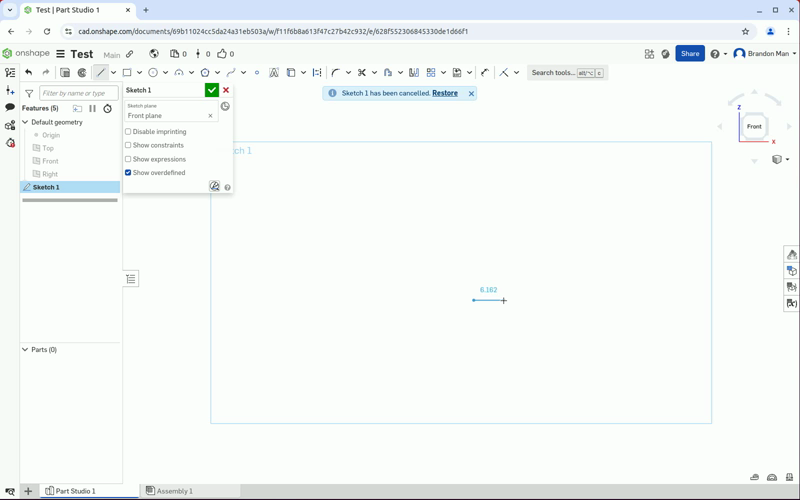
mouse_move(521, 300)
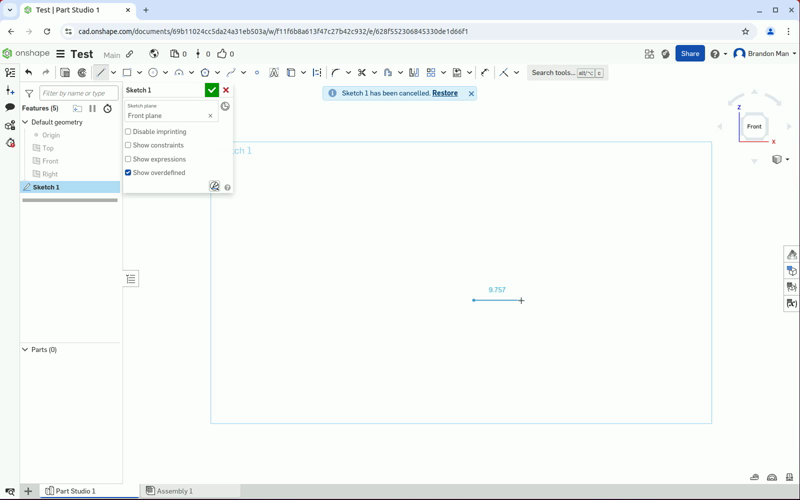
click(521, 300)
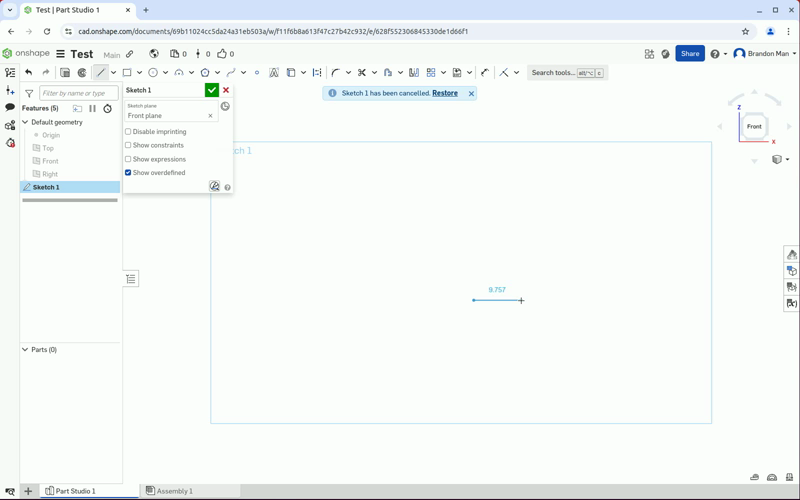
key_up(shift)
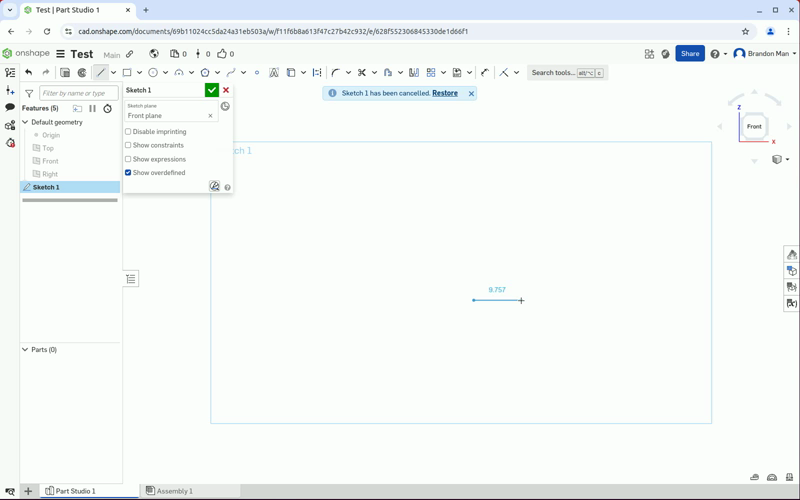
key_down(shift)
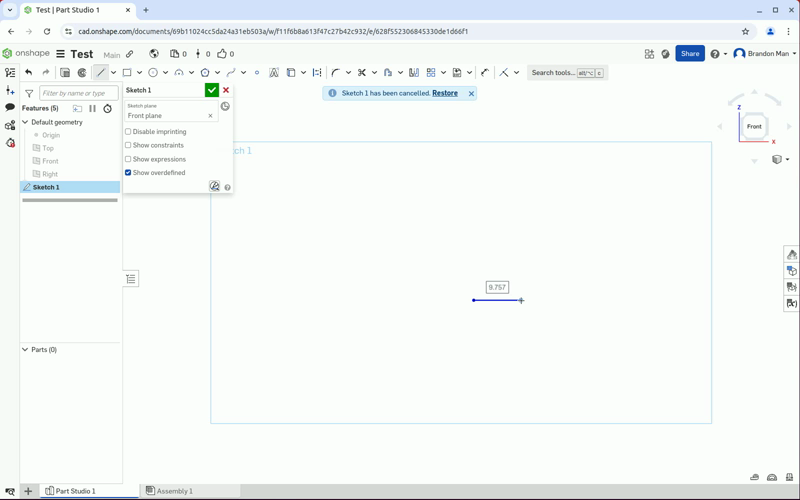
mouse_move(551, 300)
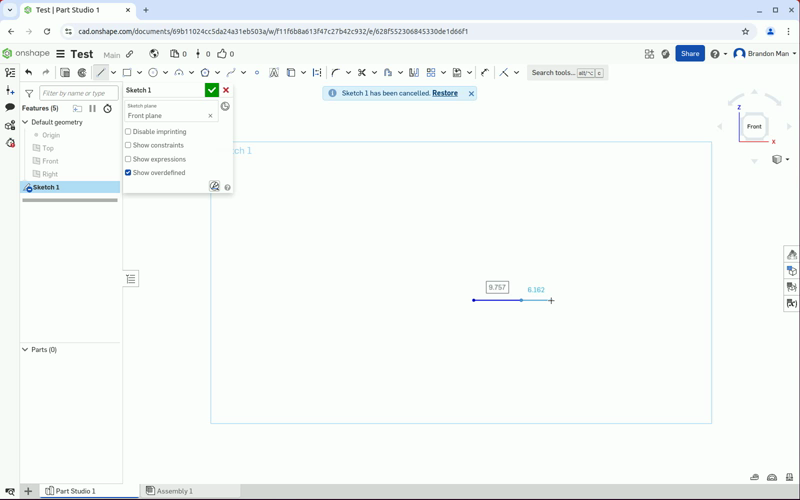
mouse_move(521, 277)
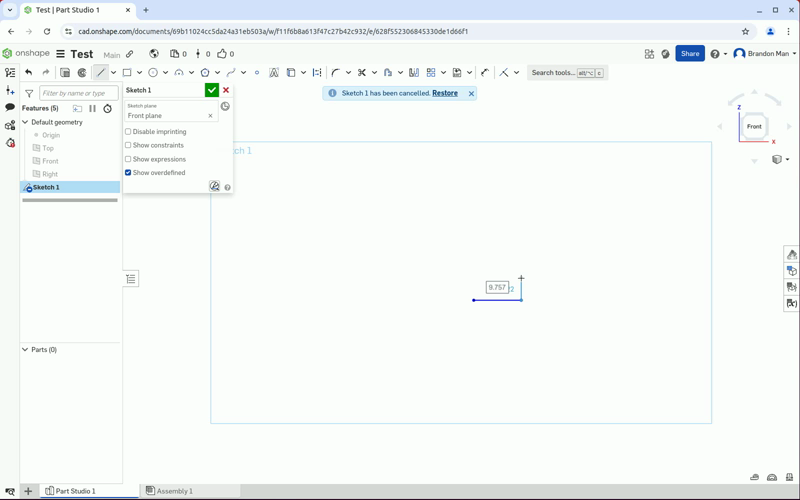
click(521, 277)
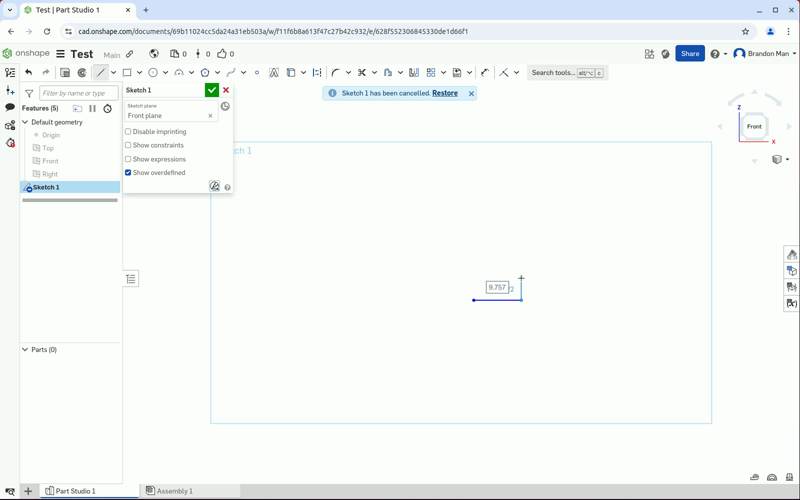
key_up(shift)
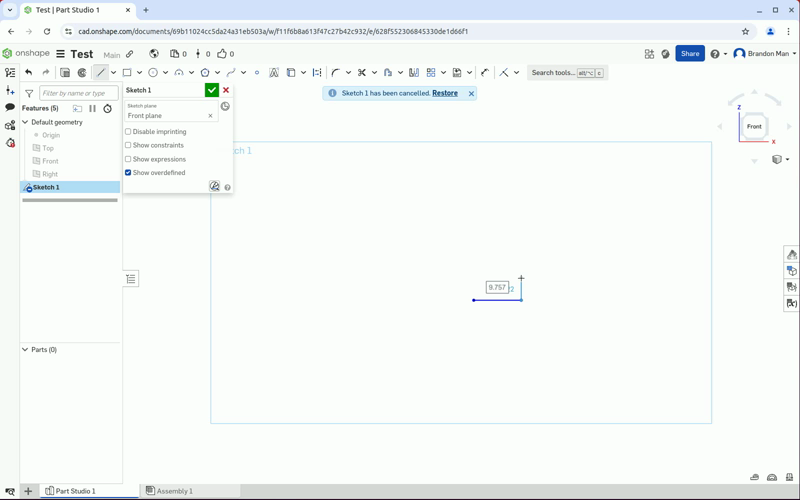
key_down(shift)
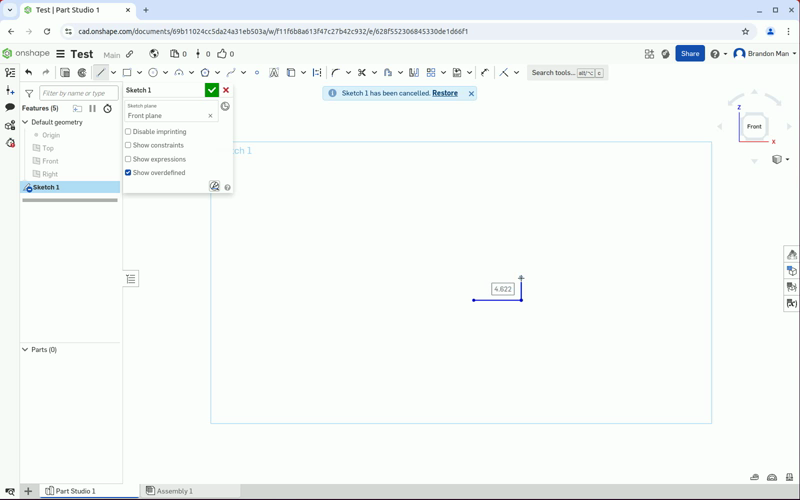
mouse_move(551, 277)
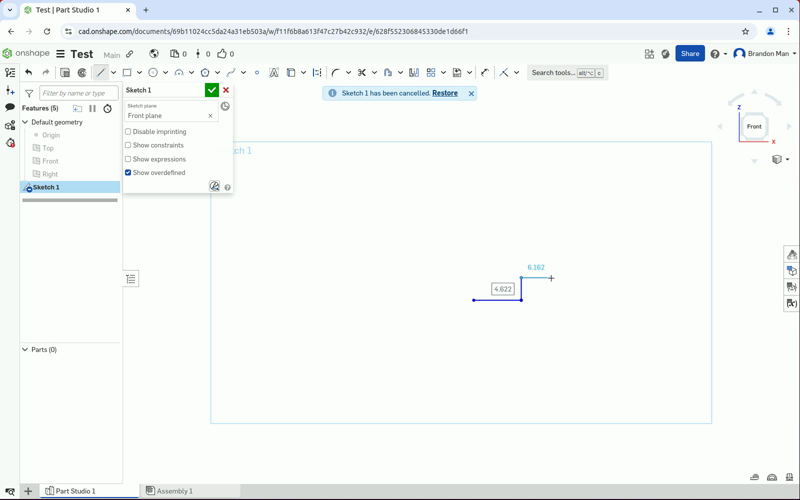
mouse_move(473, 277)
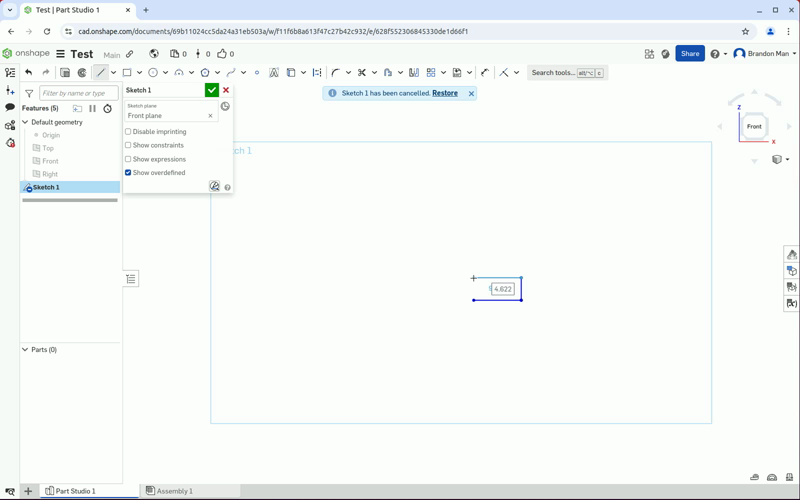
click(473, 277)
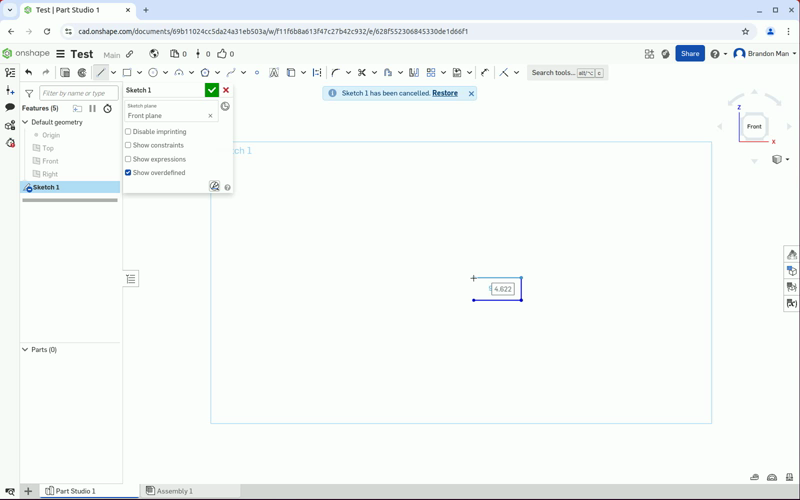
key_up(shift)
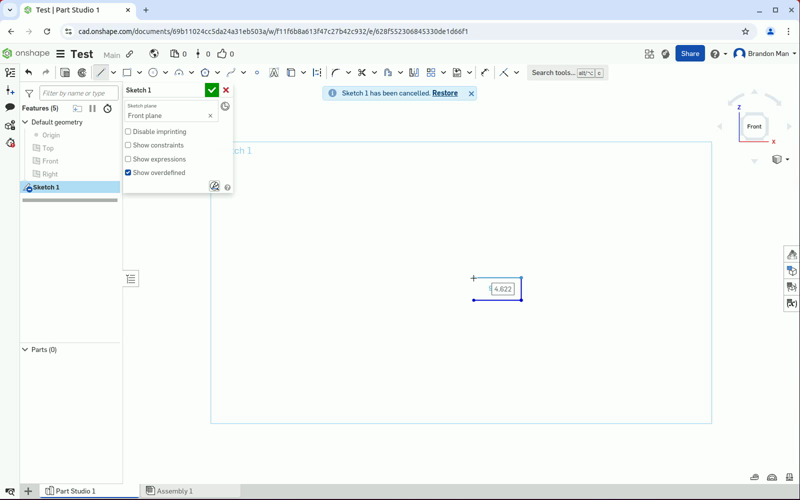
mouse_move(503, 277)
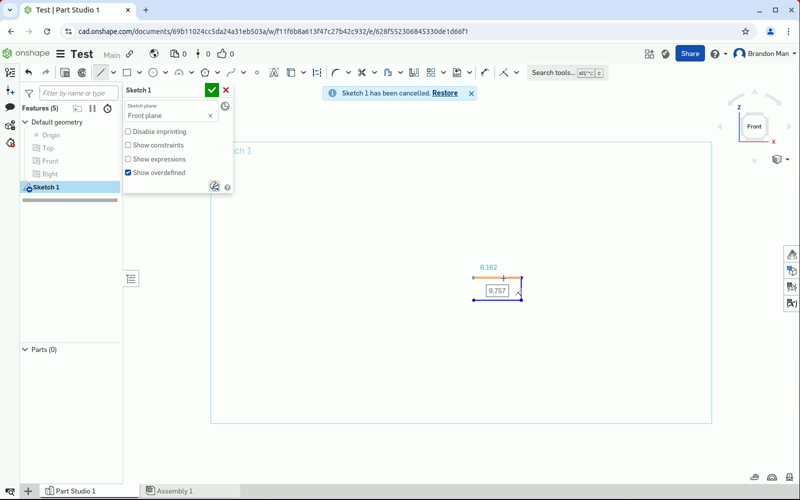
key_down(shift)
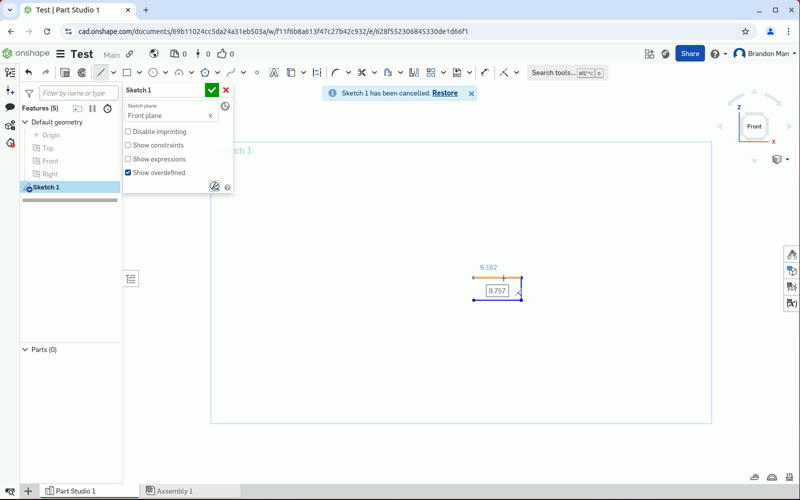
mouse_move(473, 300)
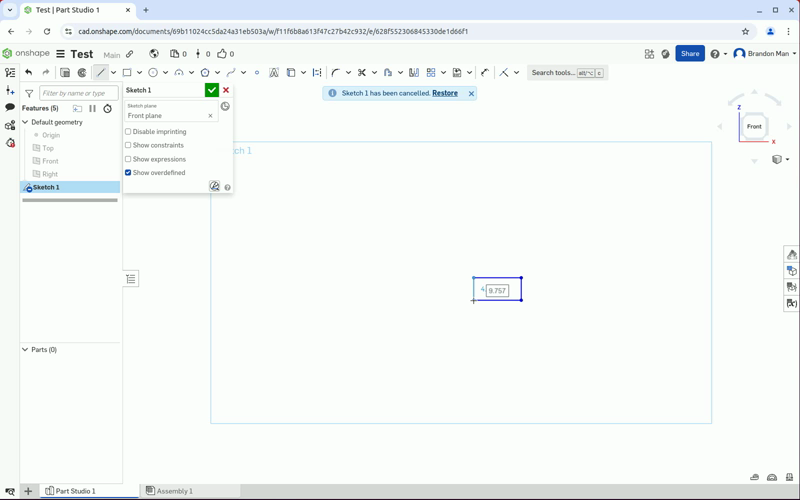
key_up(shift)
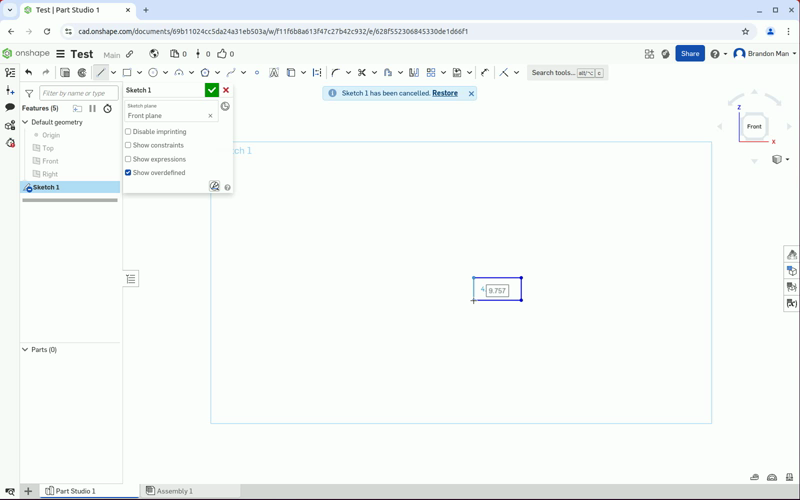
click(473, 300)
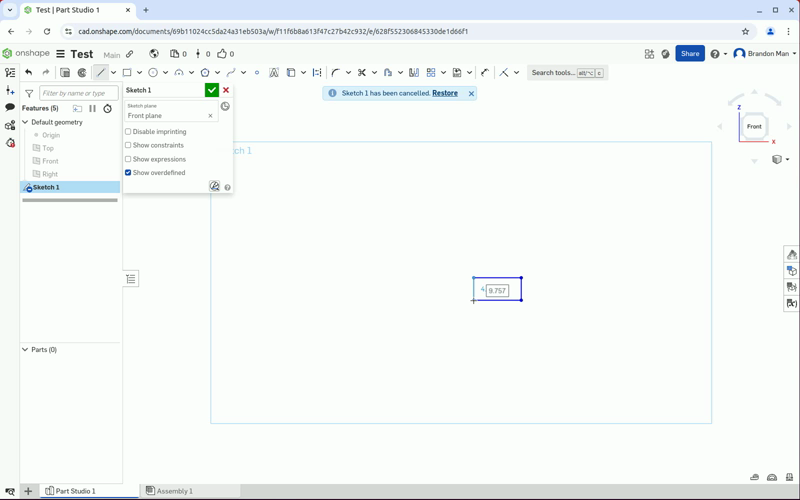
key(esc)
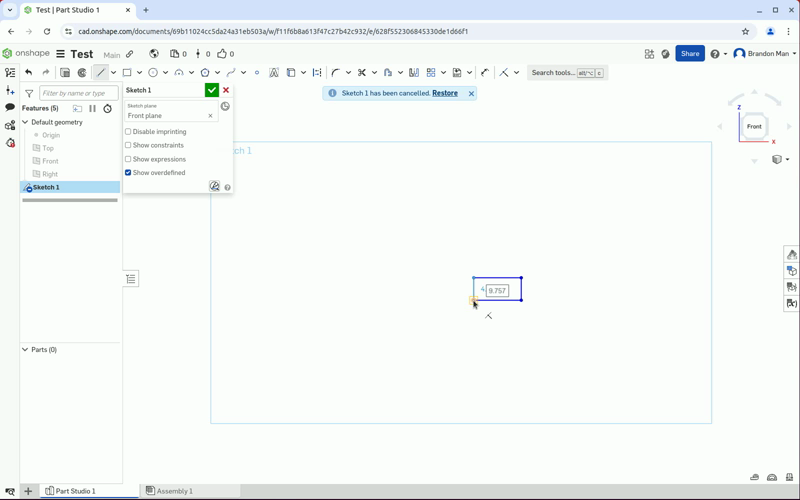
mouse_move(493, 293)
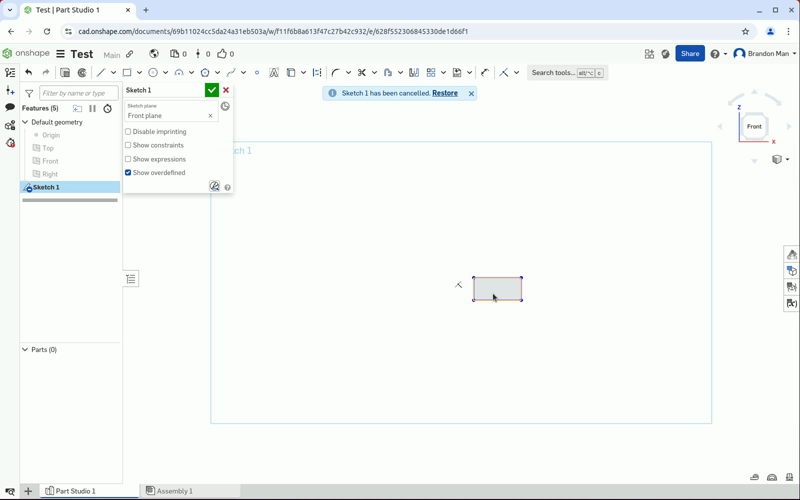
scroll(6)
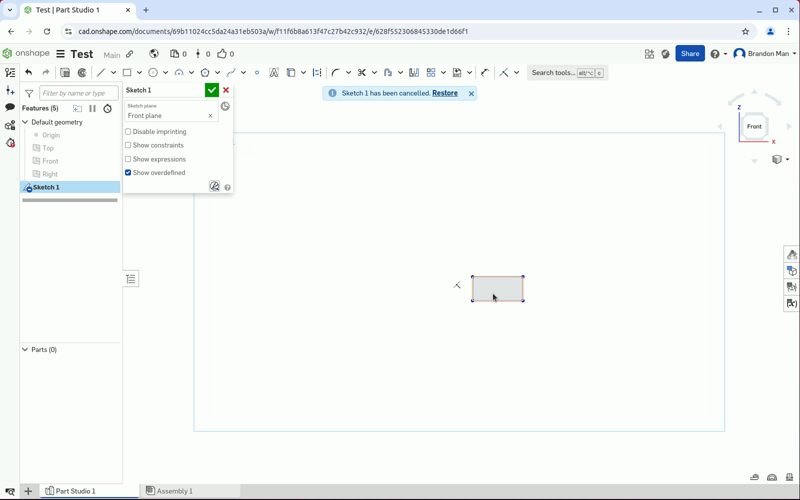
scroll(6)
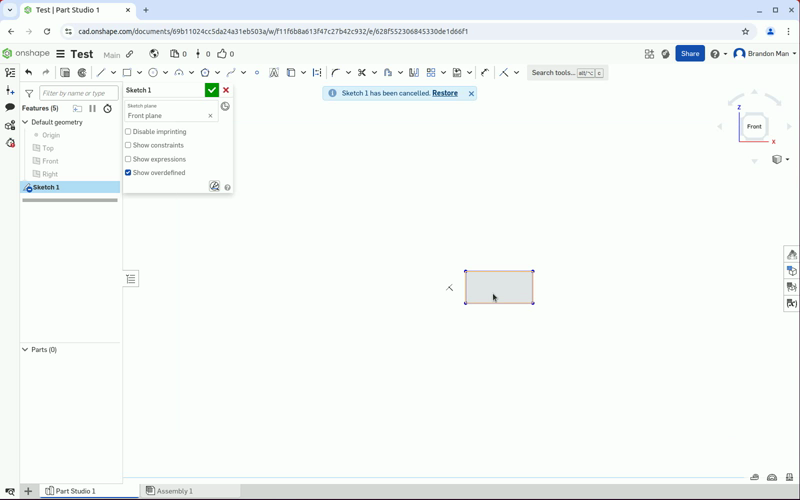
scroll(6)
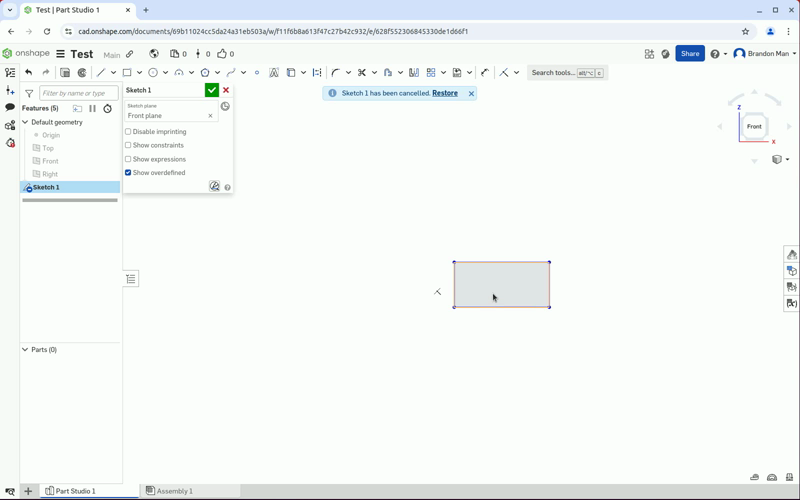
scroll(6)
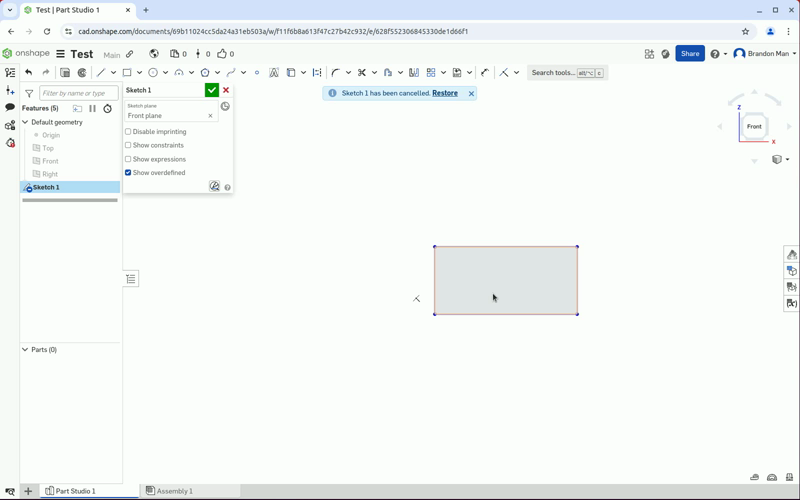
scroll(6)
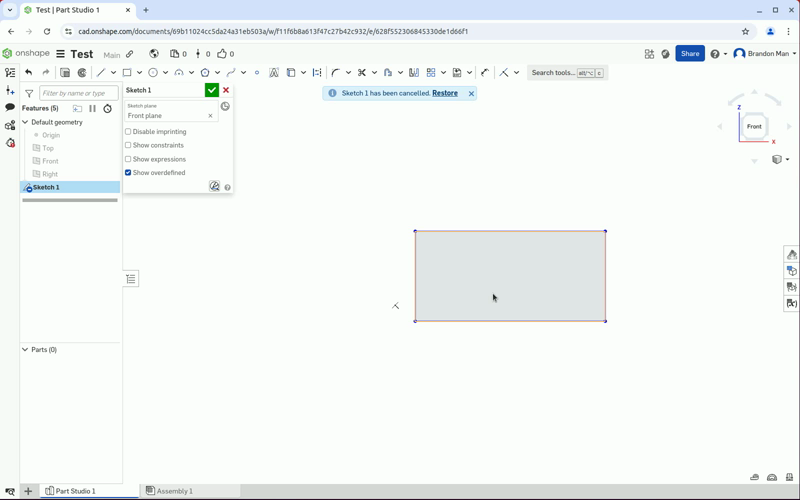
scroll(6)
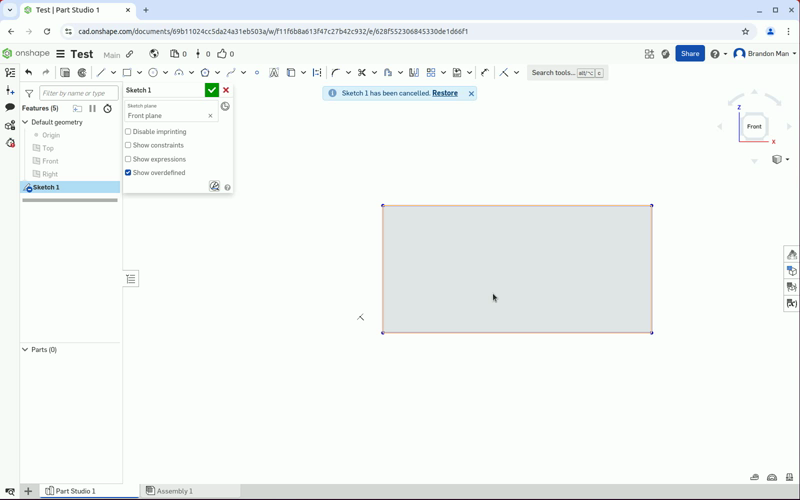
scroll(6)
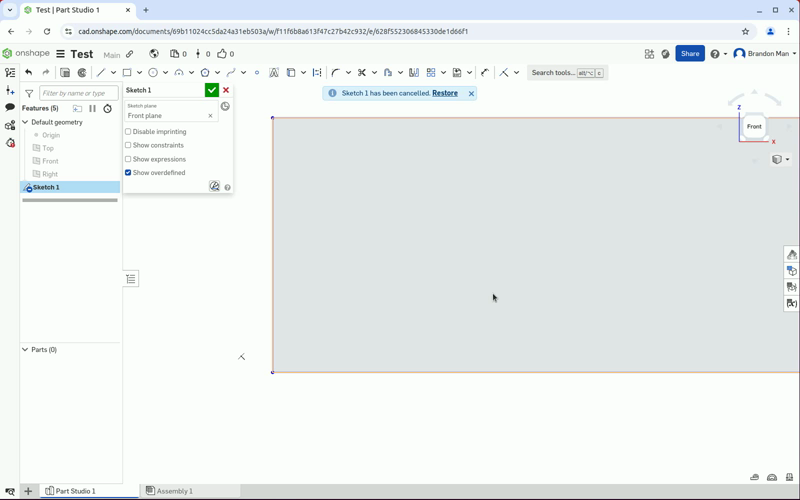
click(493, 293)
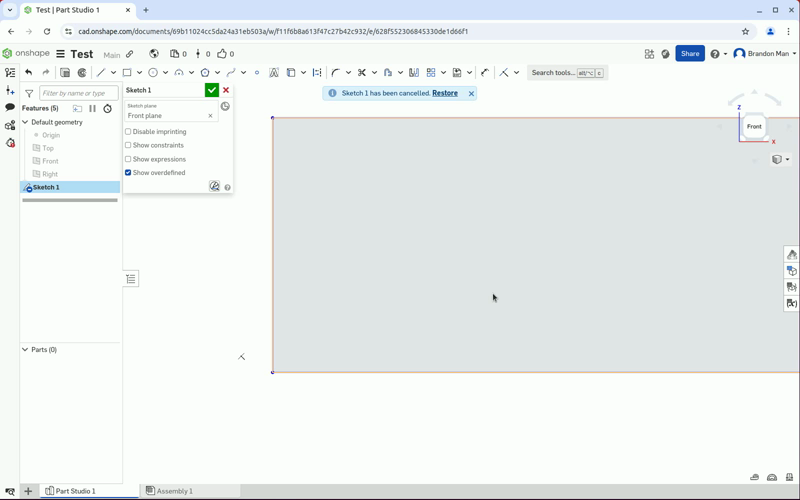
scroll(-6)
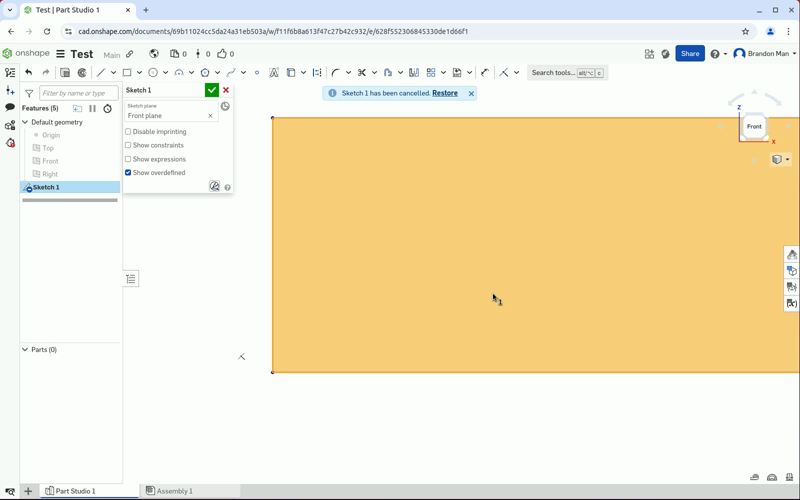
scroll(-6)
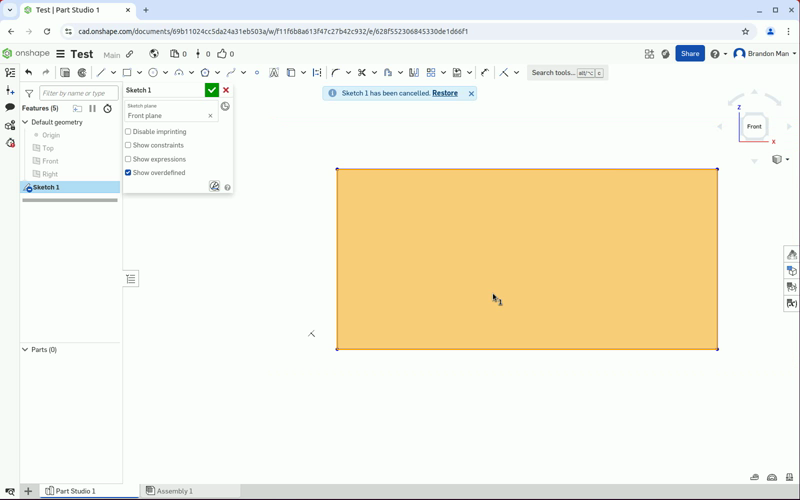
scroll(-6)
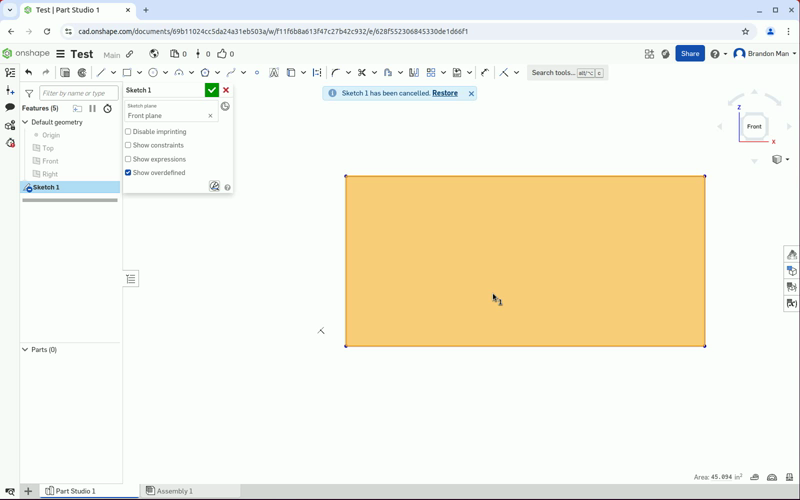
scroll(-6)
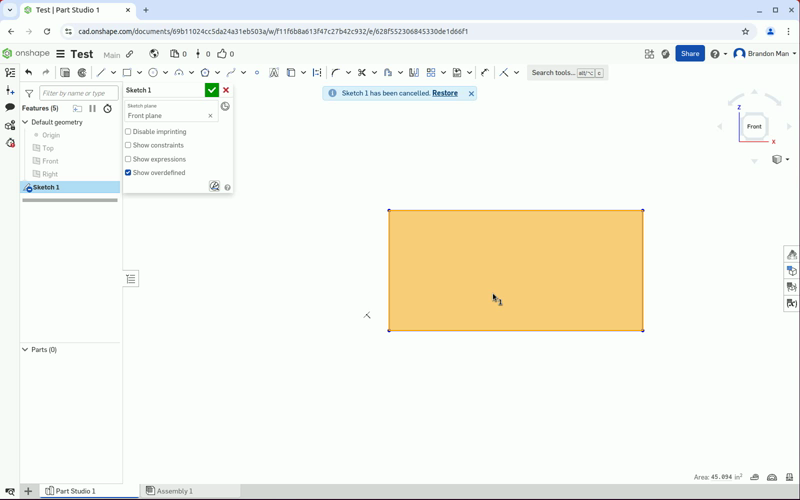
scroll(-6)
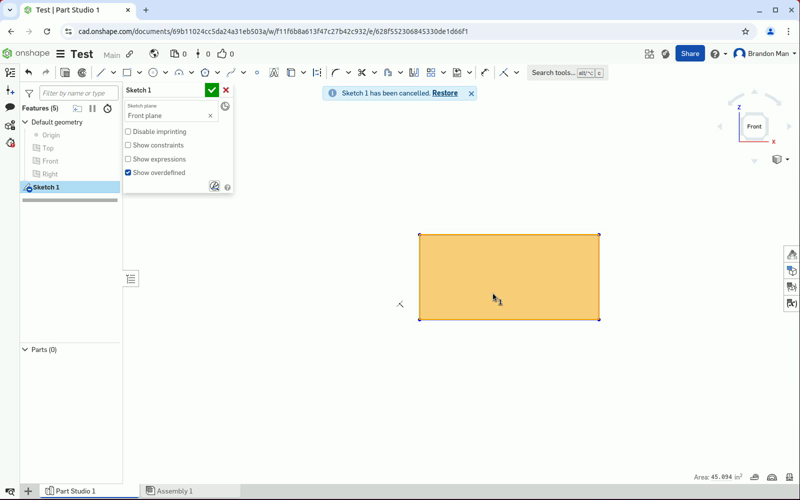
scroll(-6)
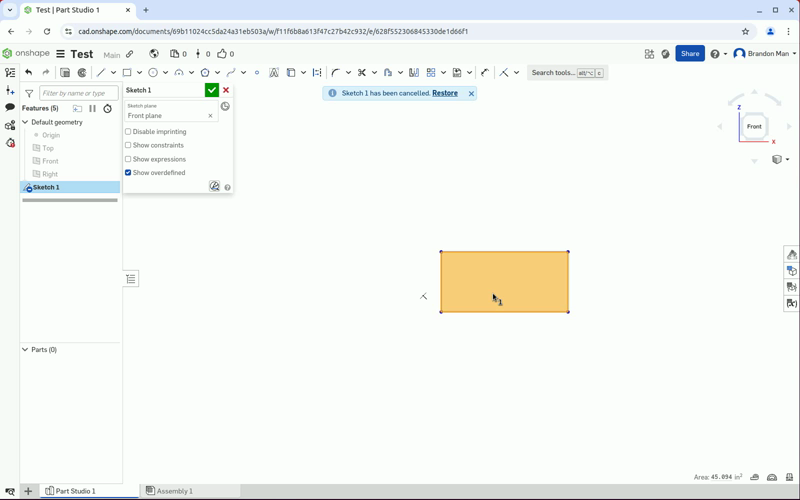
scroll(-6)
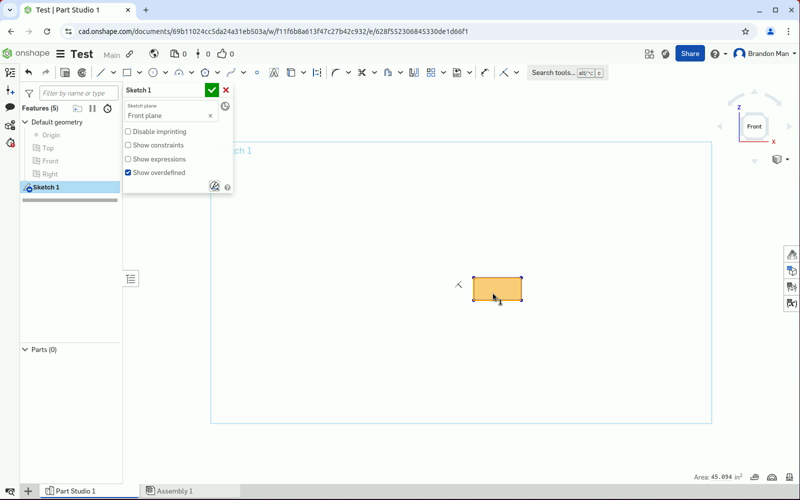
mouse_move(73, 352)
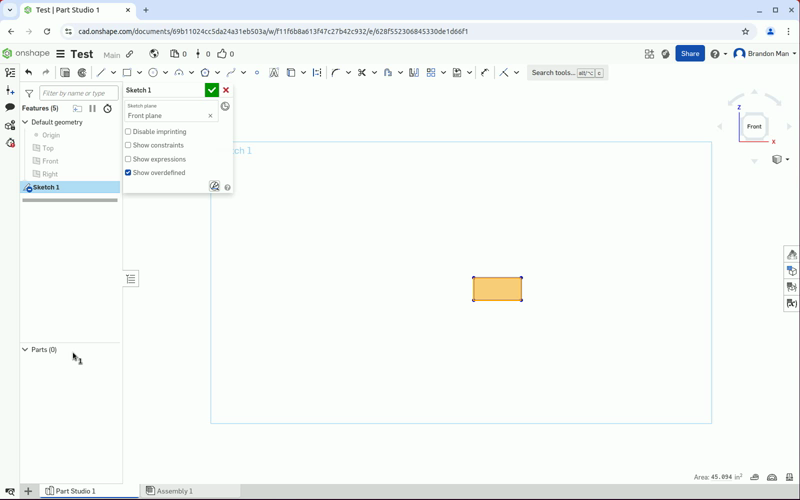
key(shift+y)
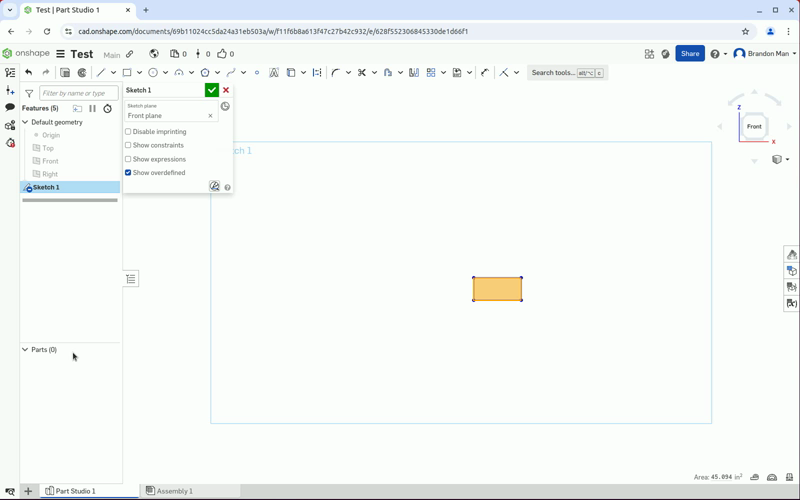
key(shift+e)
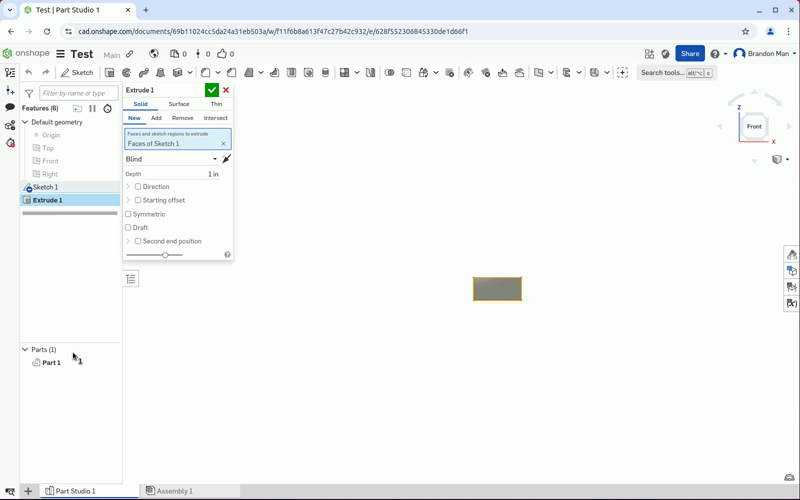
mouse_move(143, 106)
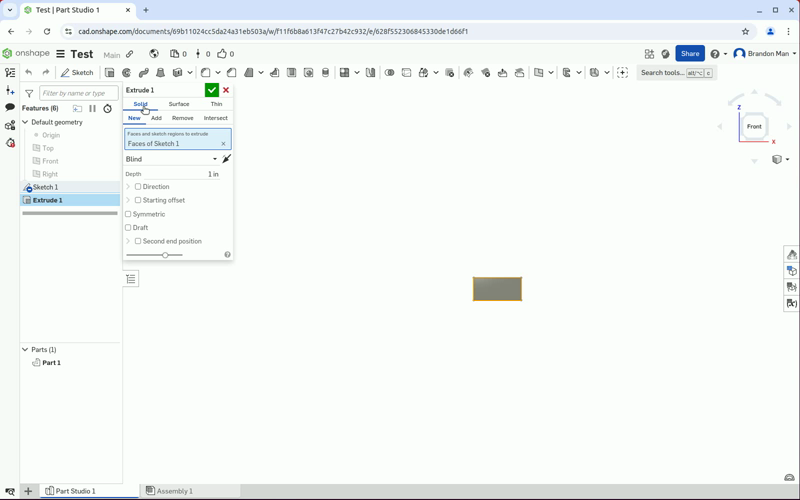
click(143, 106)
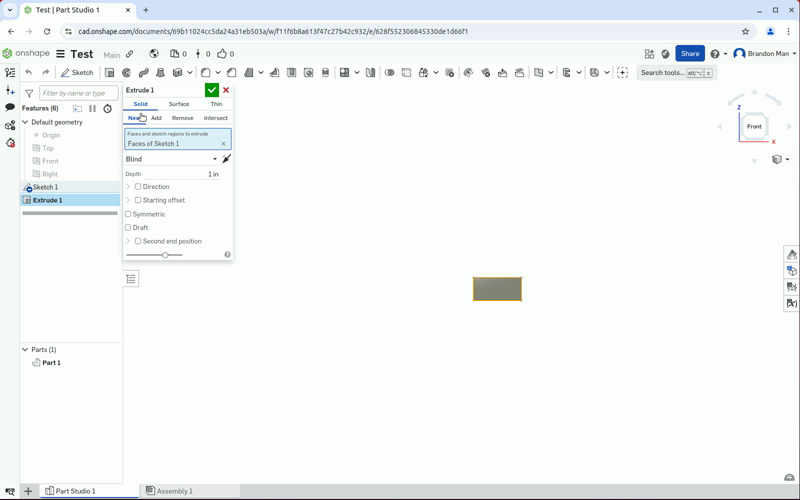
mouse_move(137, 120)
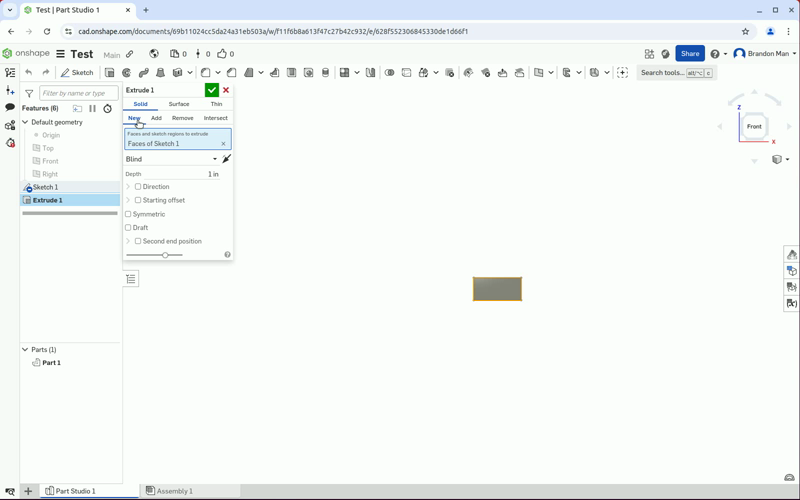
click(137, 120)
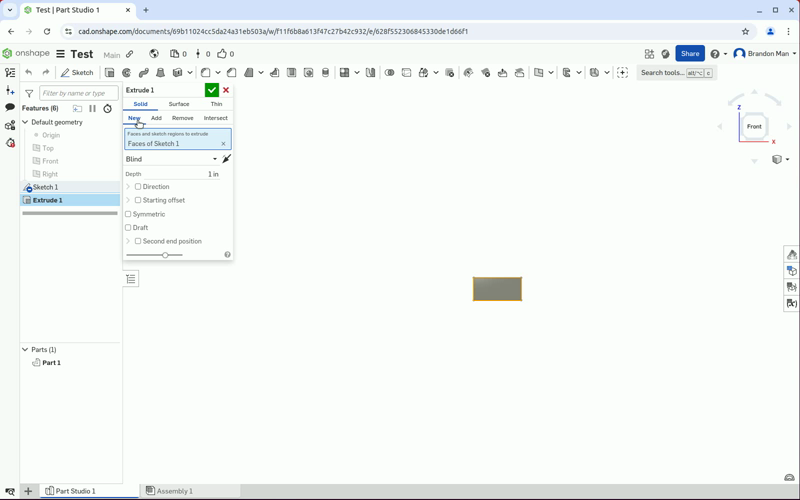
key(tab, 4)
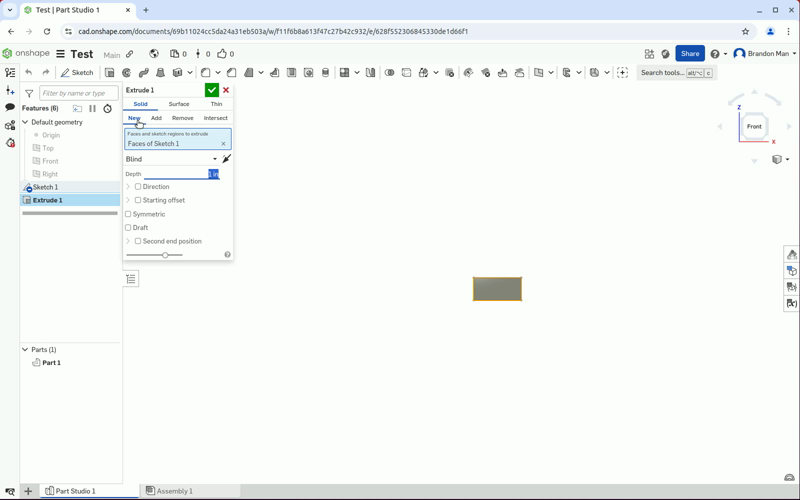
text(4.574)
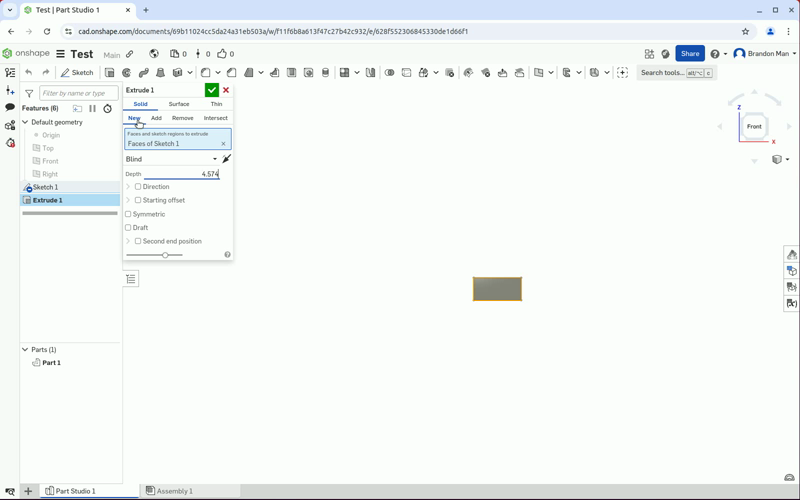
key(enter)
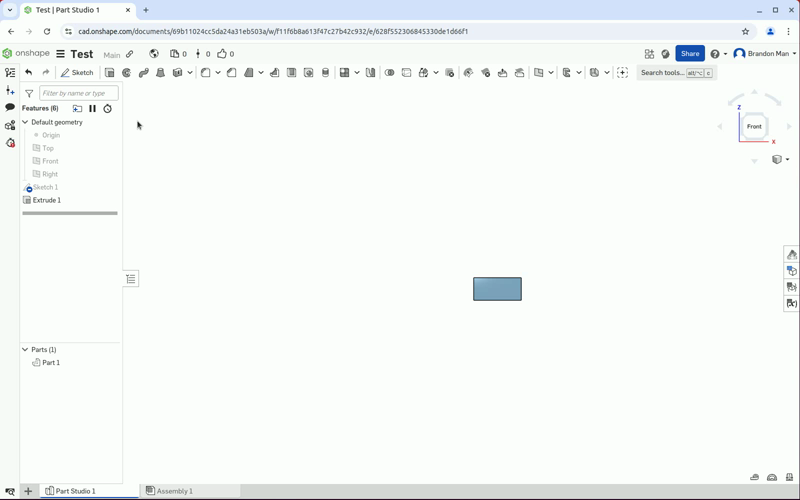
key(shift+h)
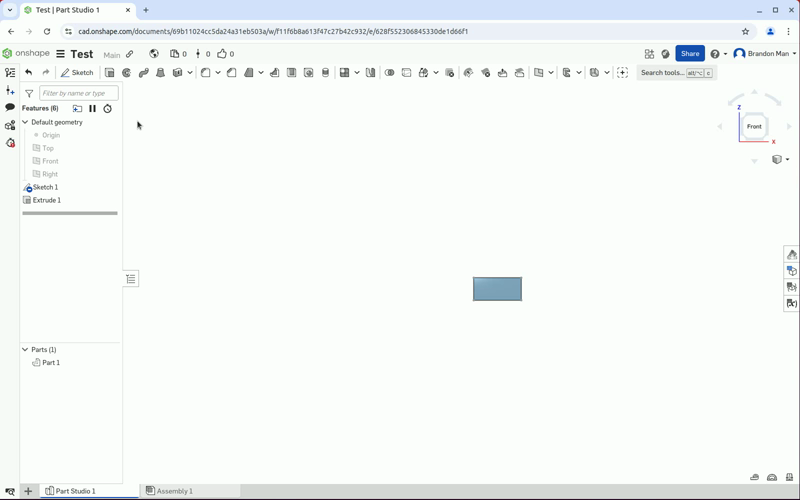
key(shift+h)
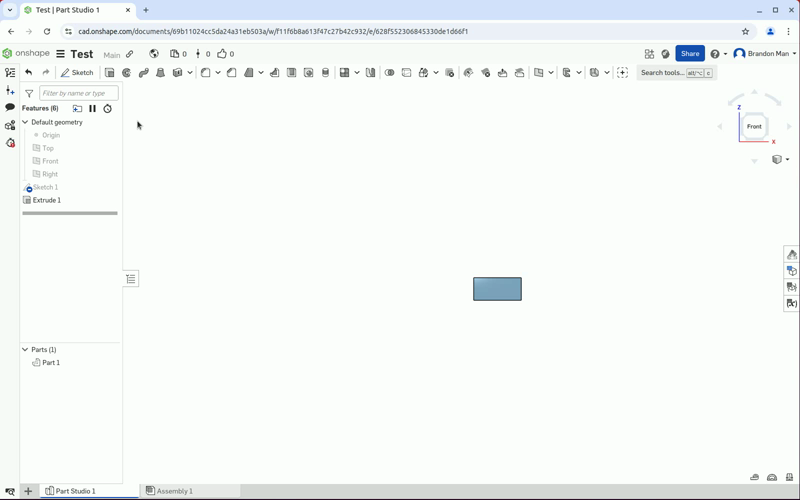
mouse_move(73, 189)
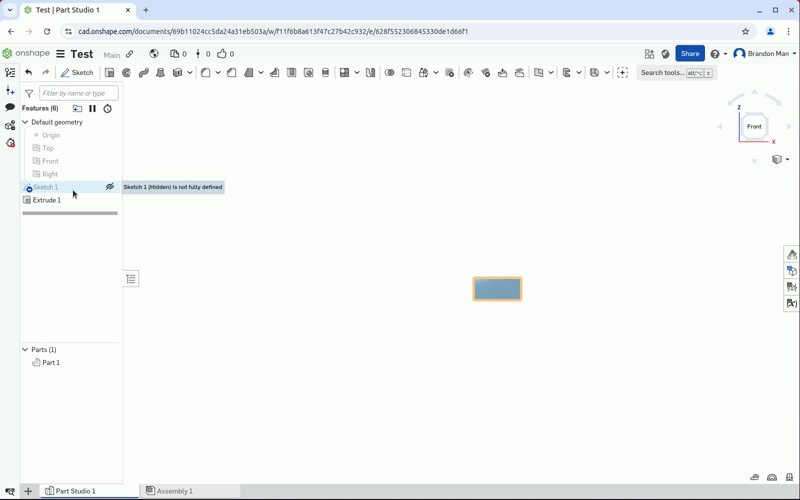
click(73, 189)
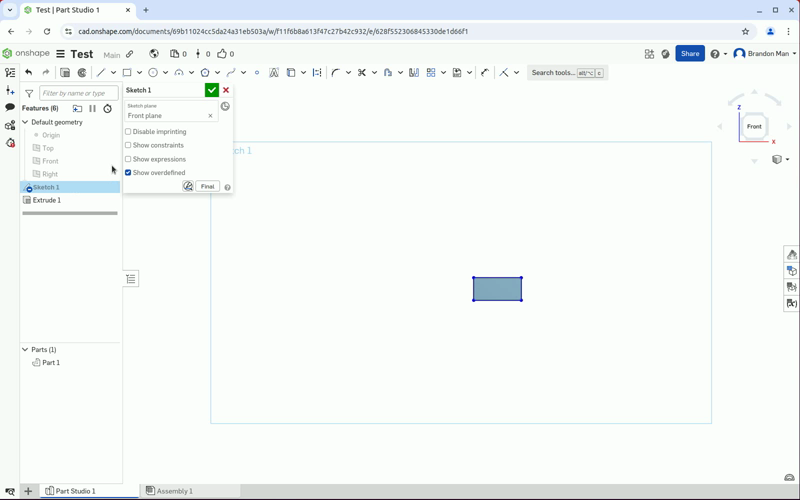
mouse_move(229, 92)
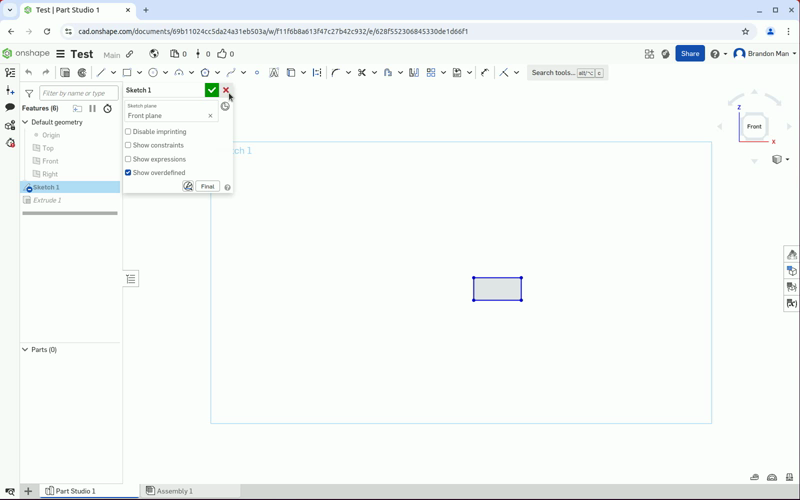
click(229, 92)
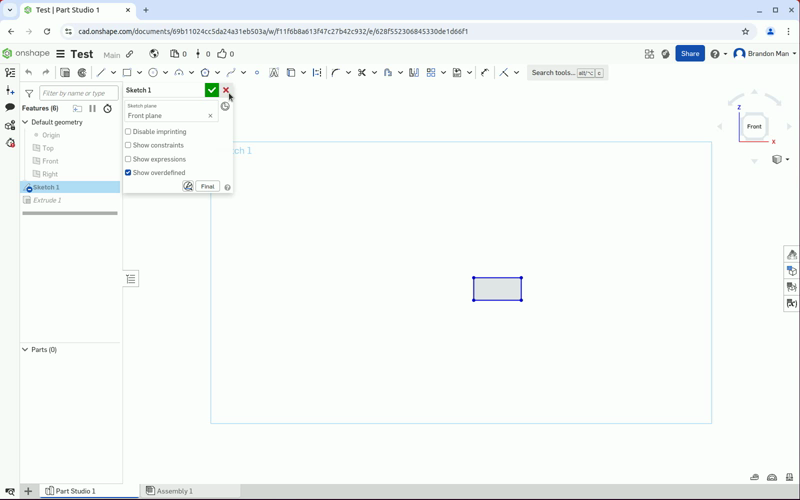
key(shift+s)
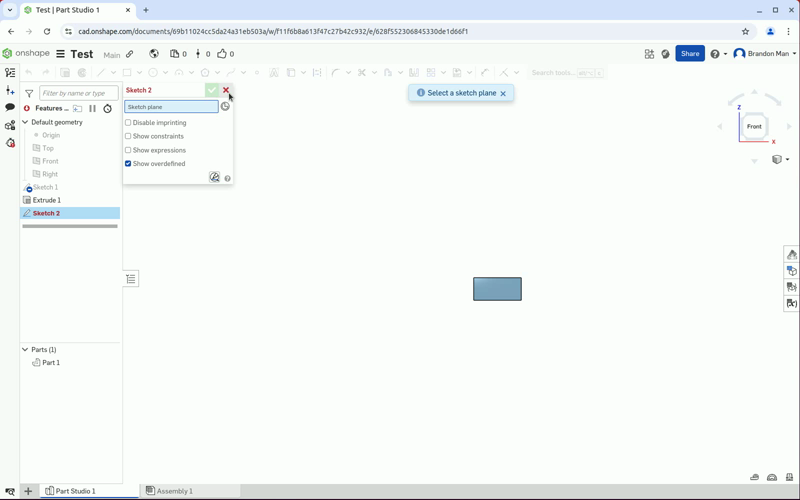
mouse_move(73, 163)
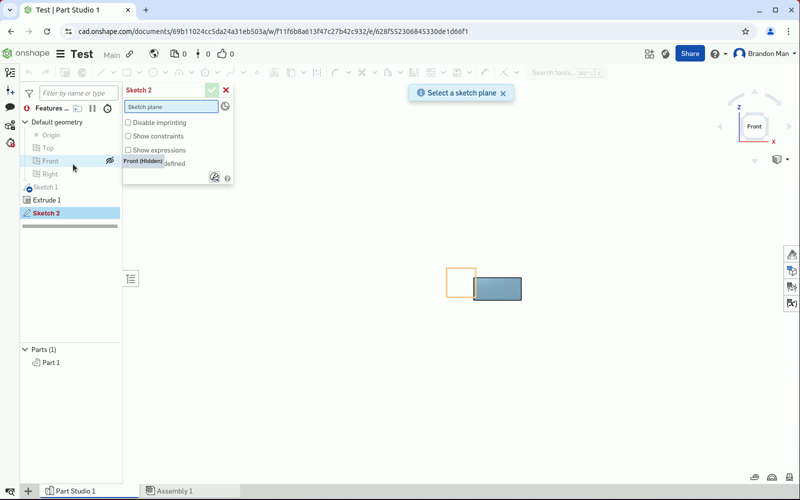
click(73, 163)
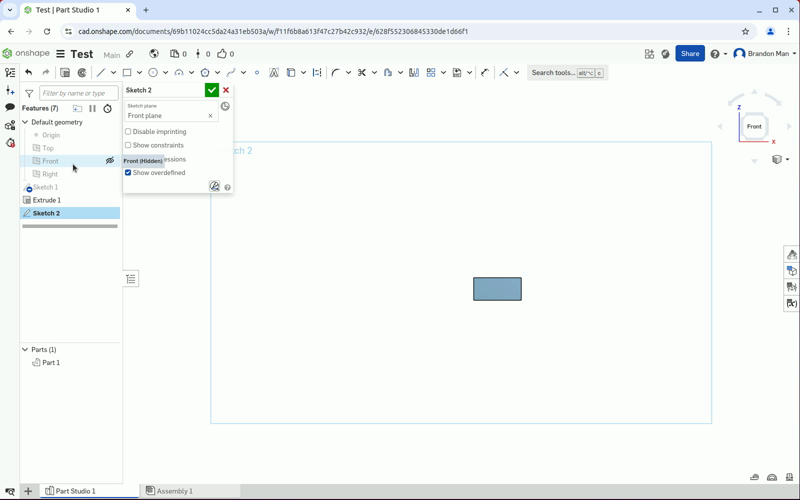
mouse_move(73, 352)
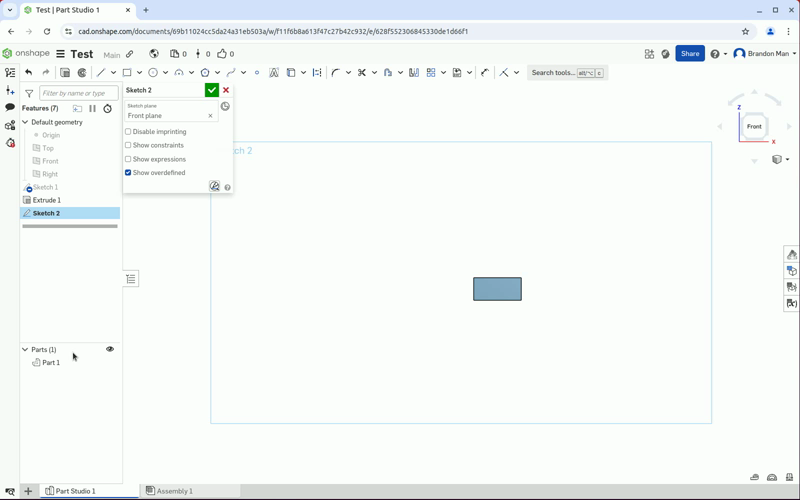
key(y)
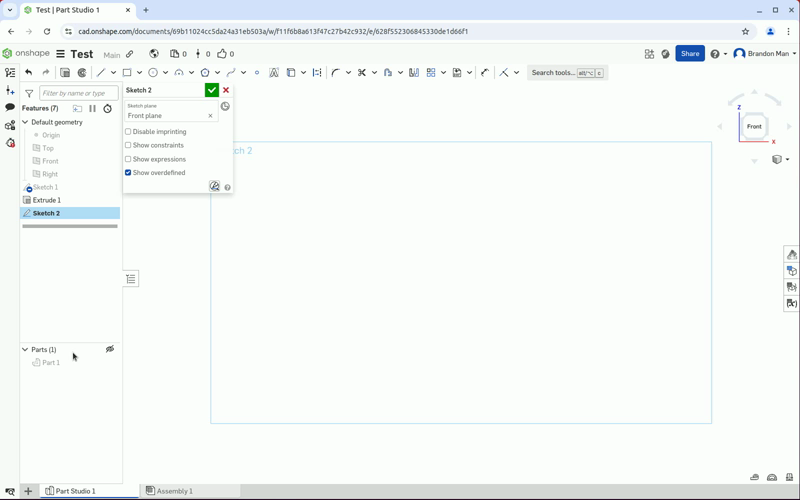
key(l)
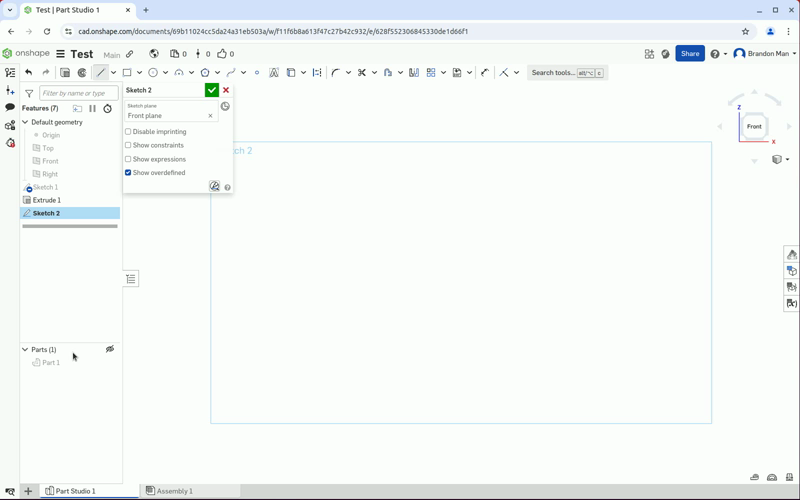
key_down(shift)
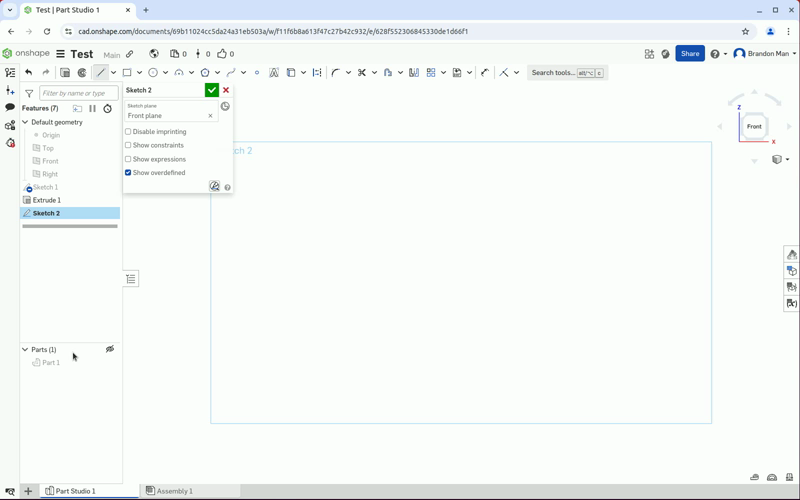
mouse_move(348, 297)
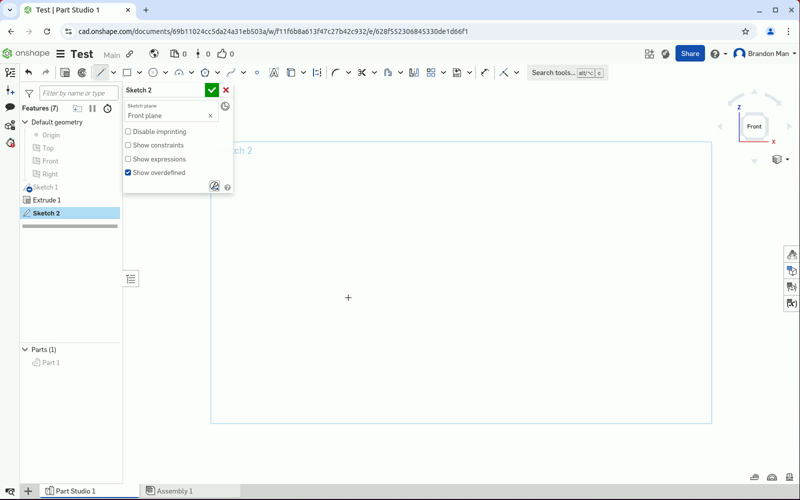
click(348, 297)
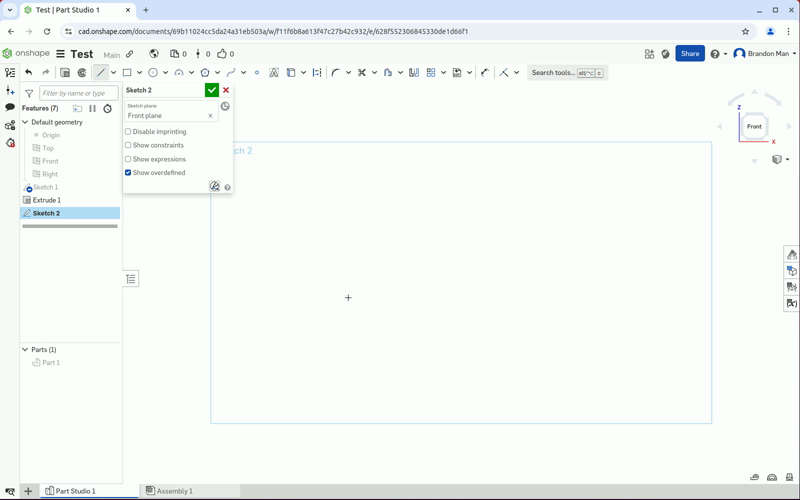
key_up(shift)
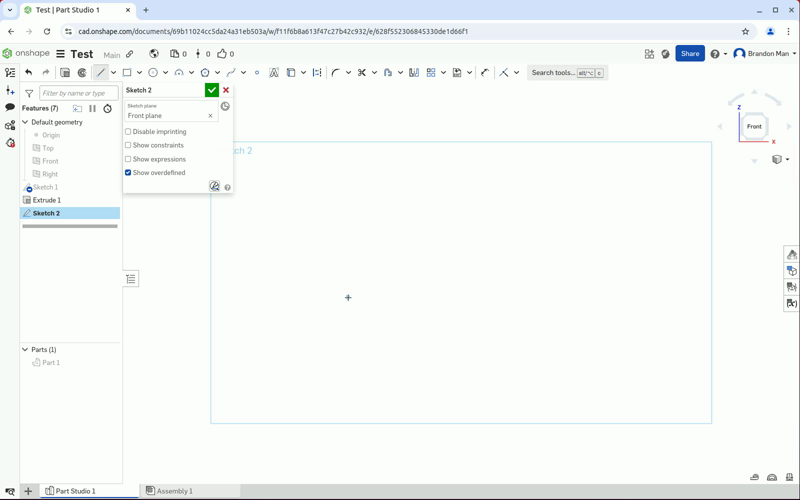
key_down(shift)
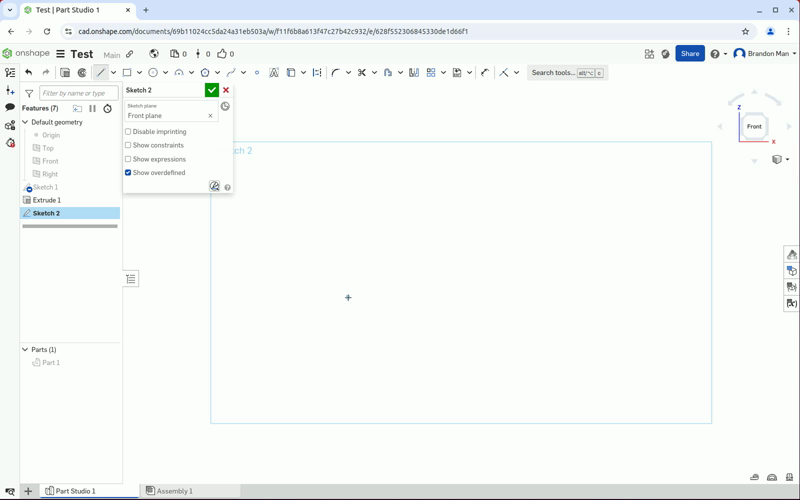
mouse_move(378, 297)
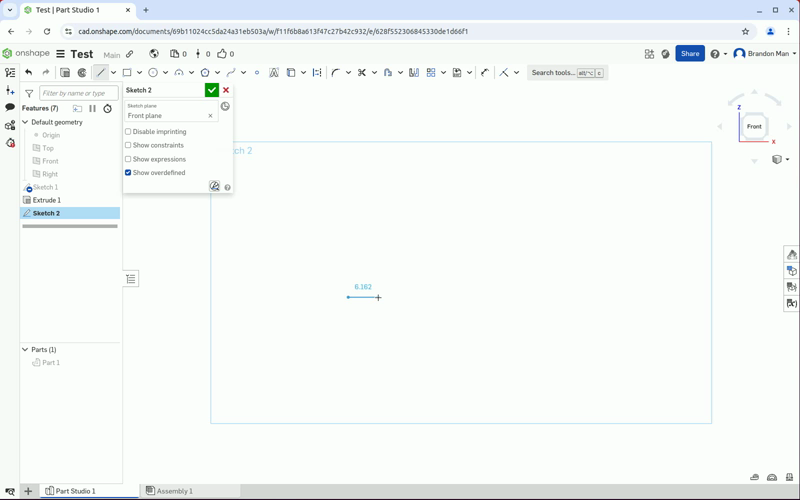
mouse_move(396, 297)
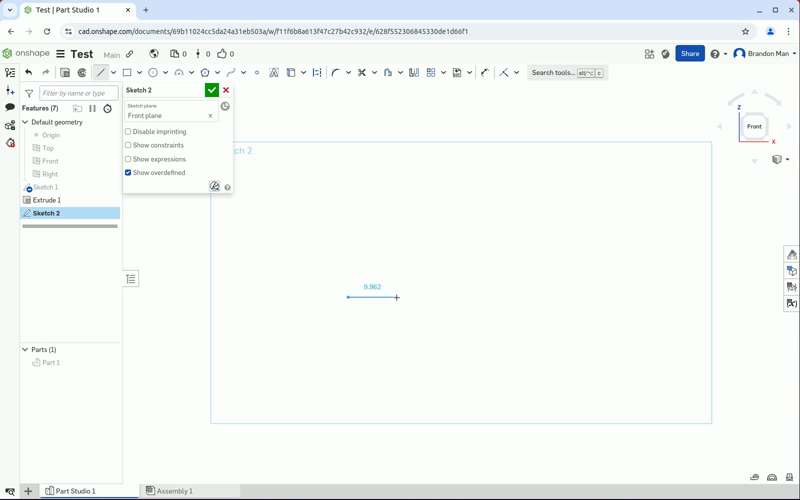
click(396, 297)
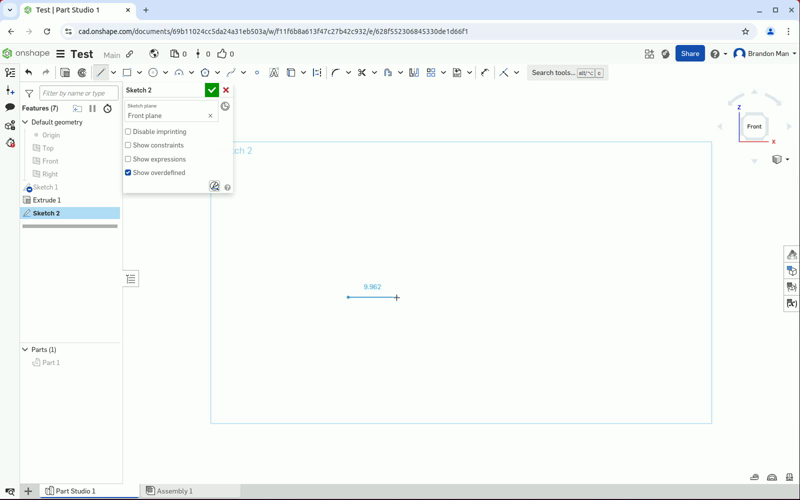
key_up(shift)
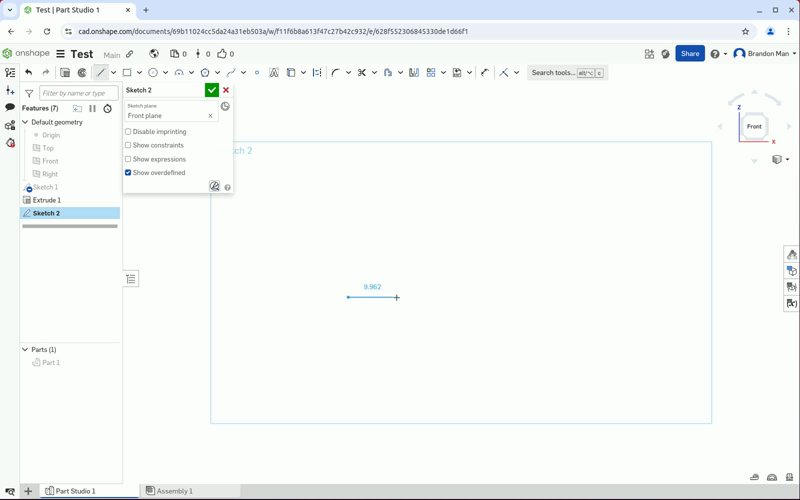
key_down(shift)
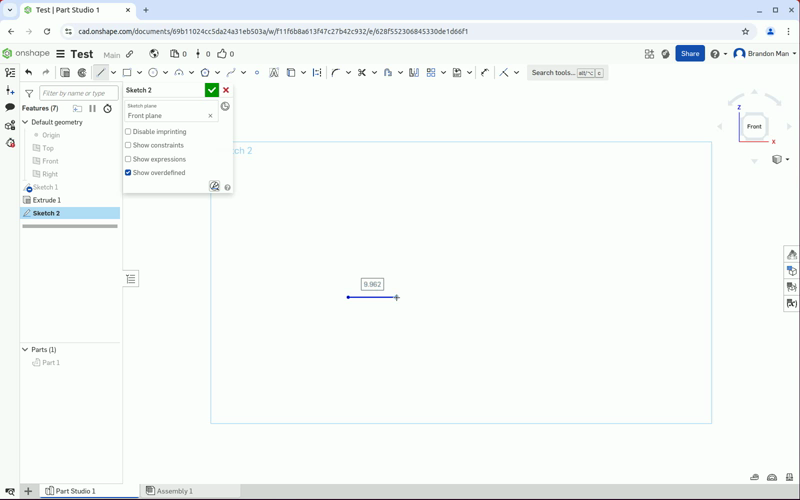
mouse_move(426, 297)
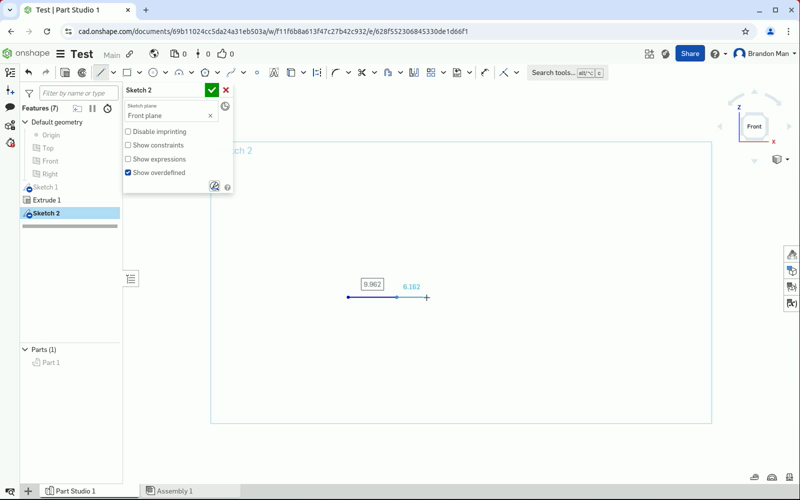
mouse_move(396, 269)
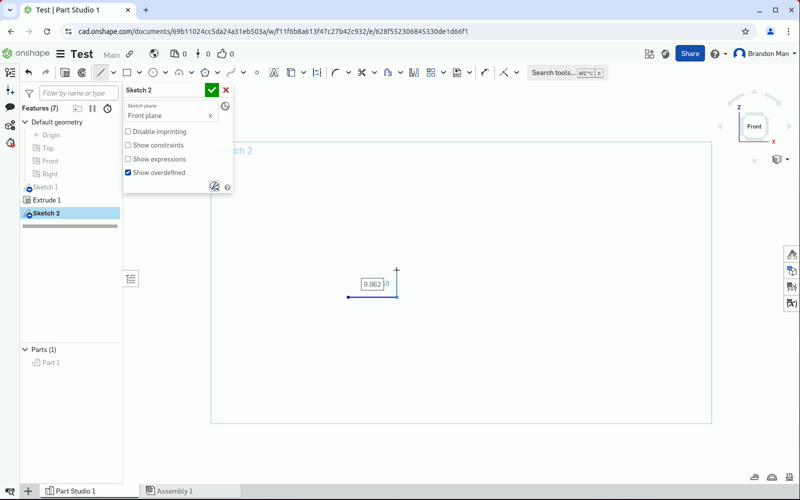
click(396, 269)
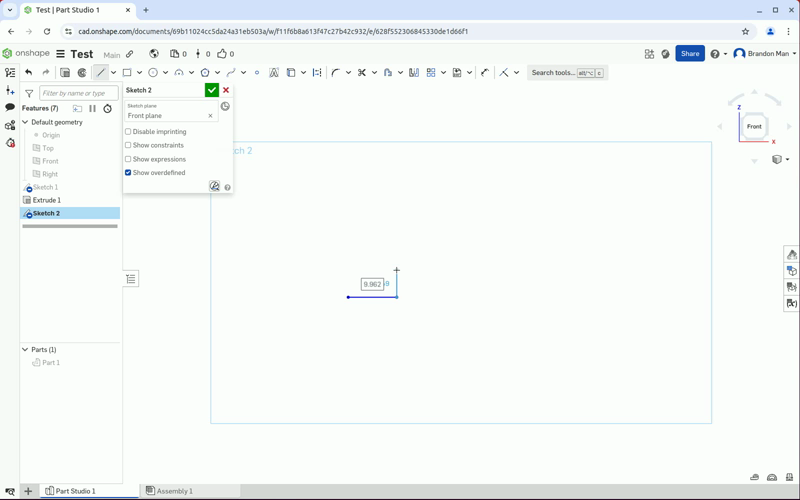
key_up(shift)
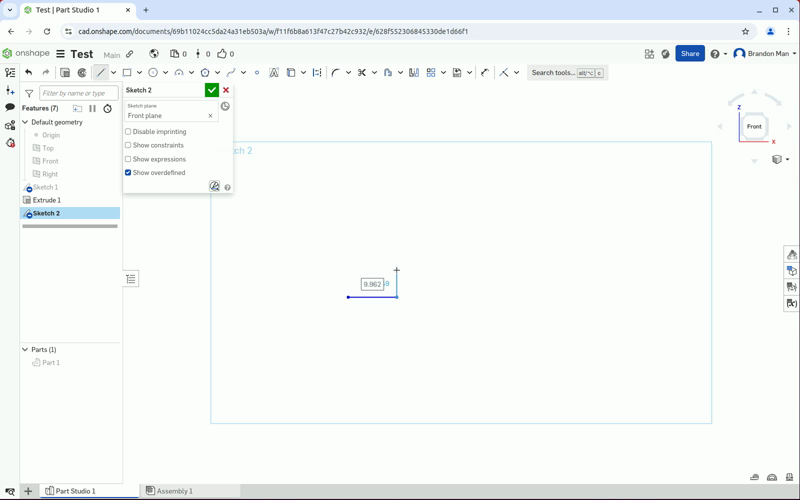
key_down(shift)
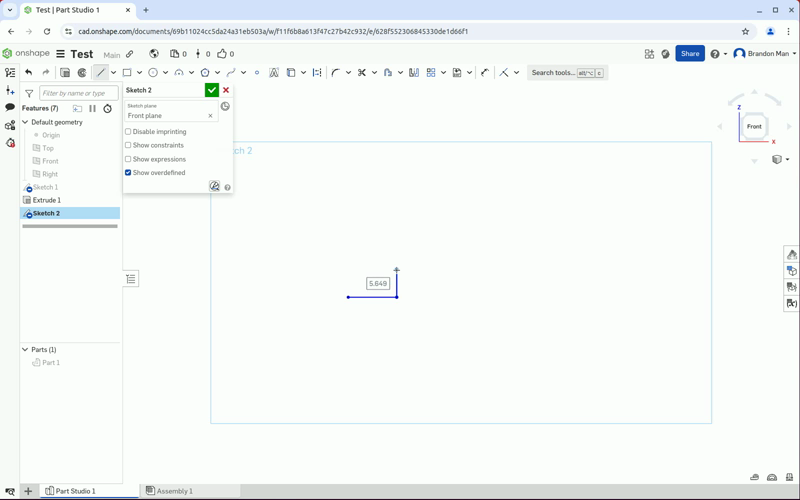
mouse_move(426, 269)
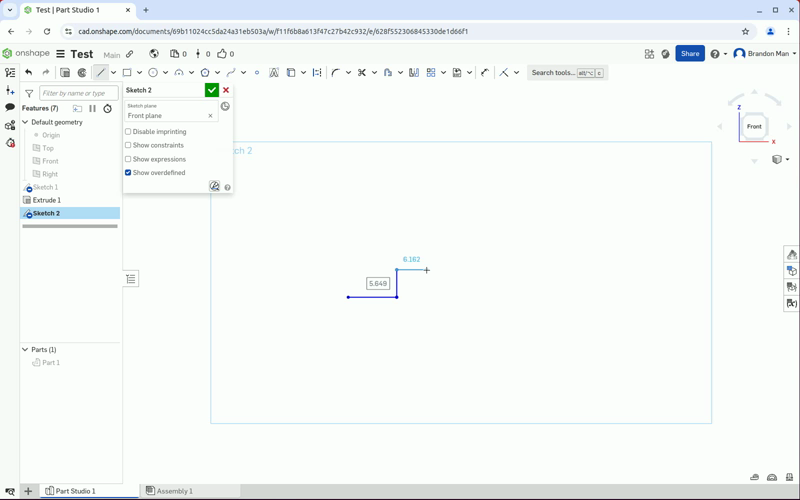
mouse_move(348, 269)
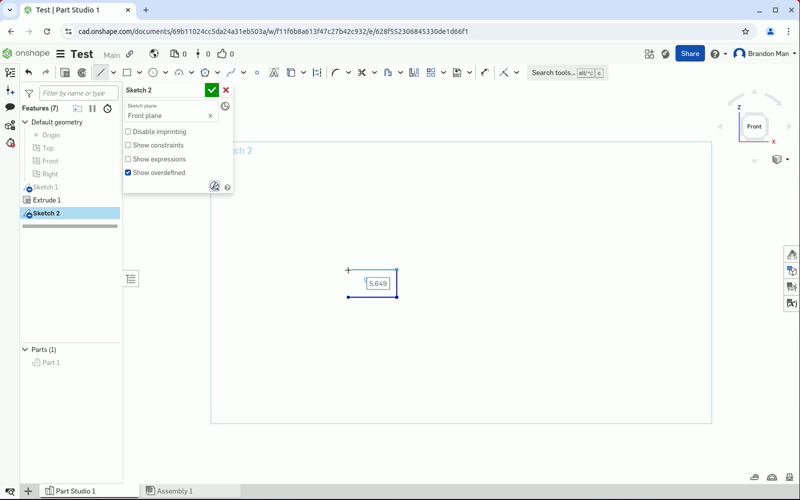
click(348, 269)
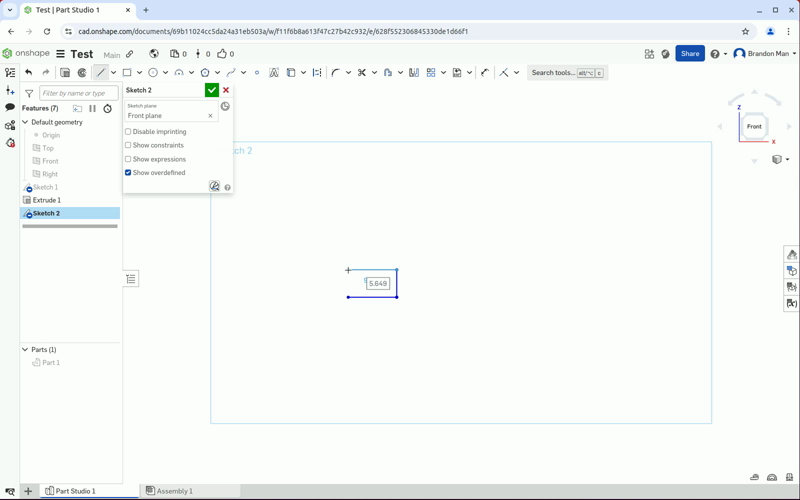
key_up(shift)
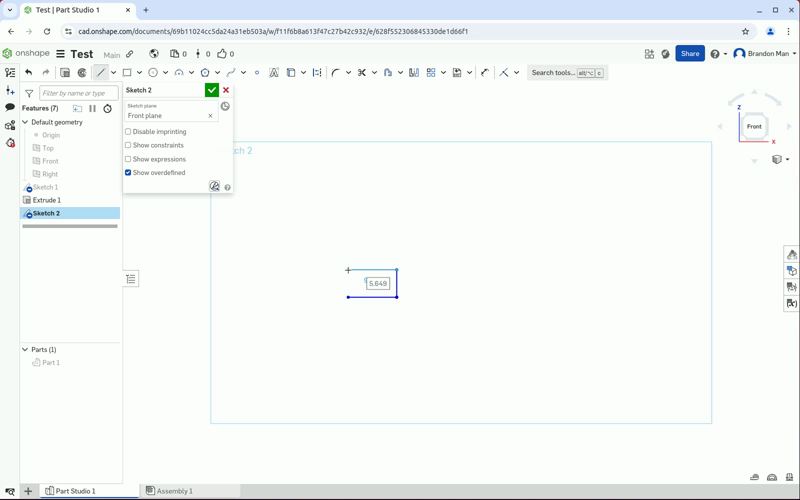
mouse_move(378, 269)
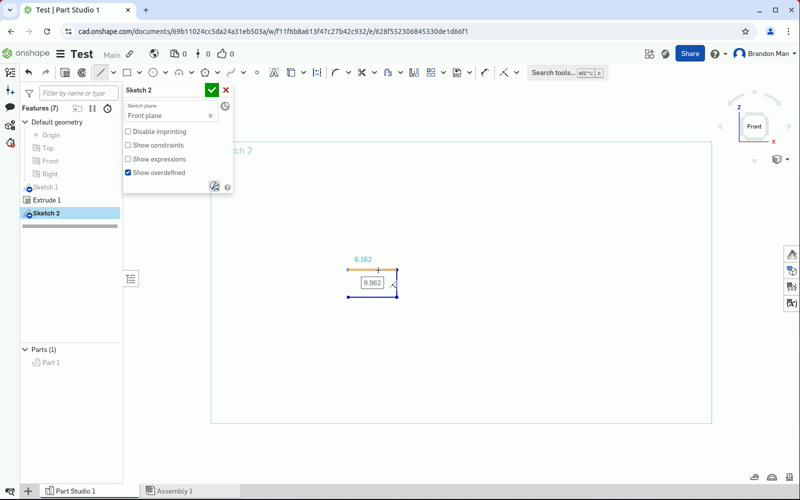
key_down(shift)
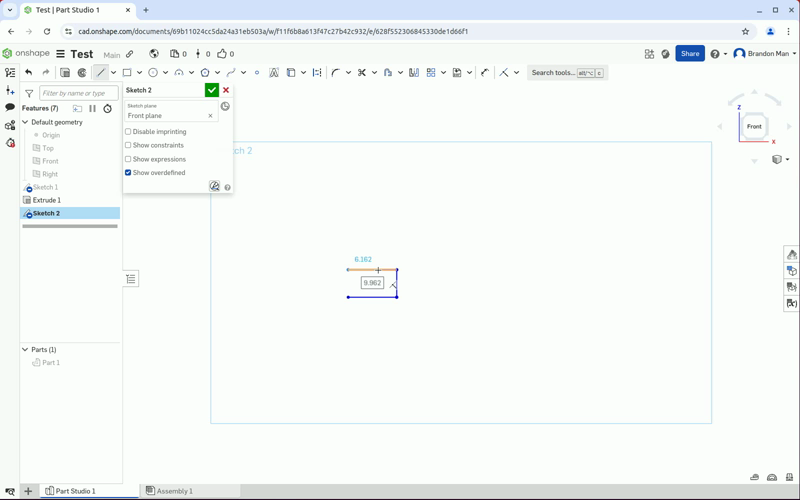
mouse_move(348, 297)
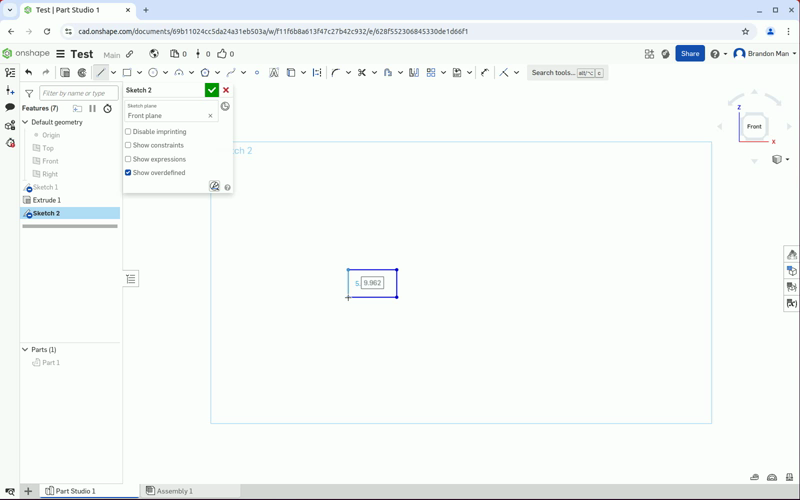
key_up(shift)
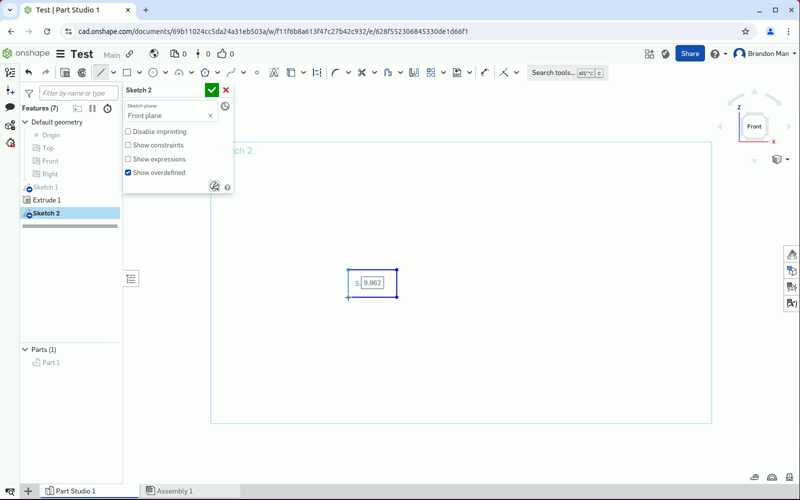
click(348, 297)
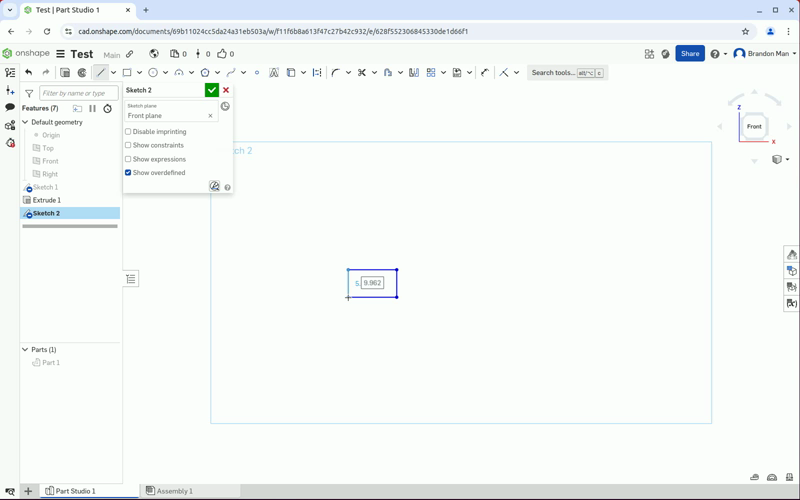
key(esc)
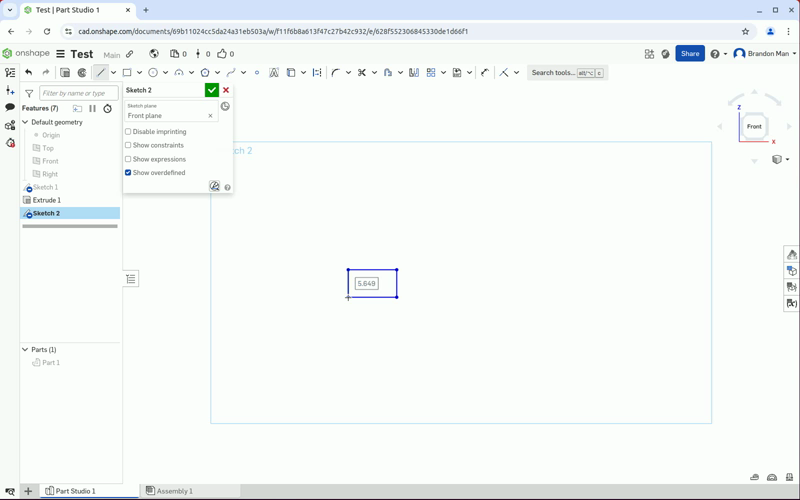
mouse_move(363, 292)
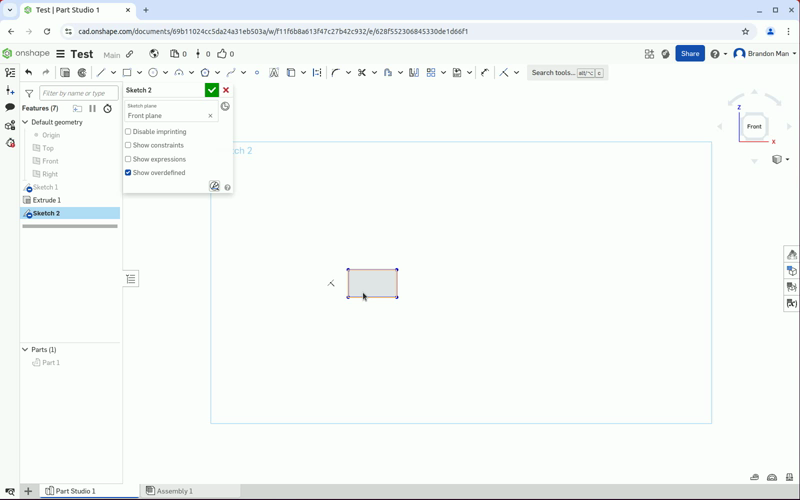
scroll(6)
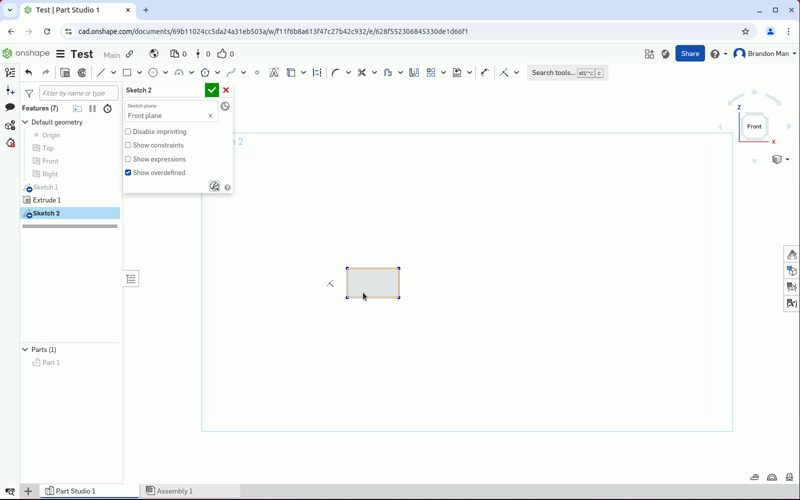
scroll(6)
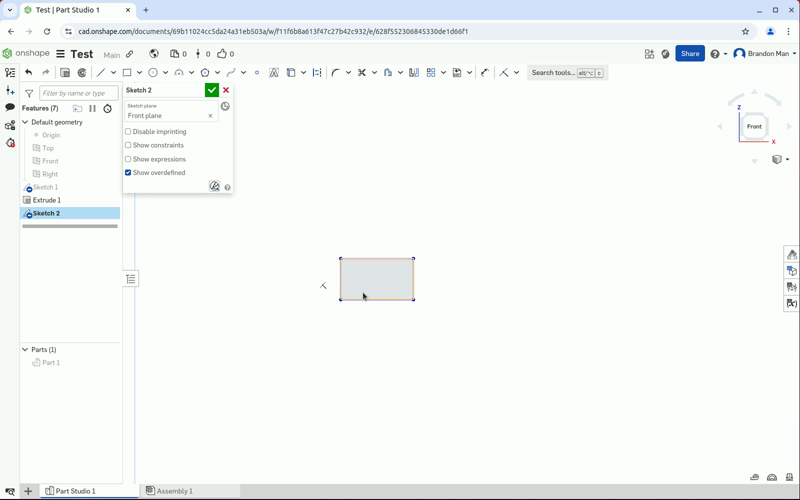
scroll(6)
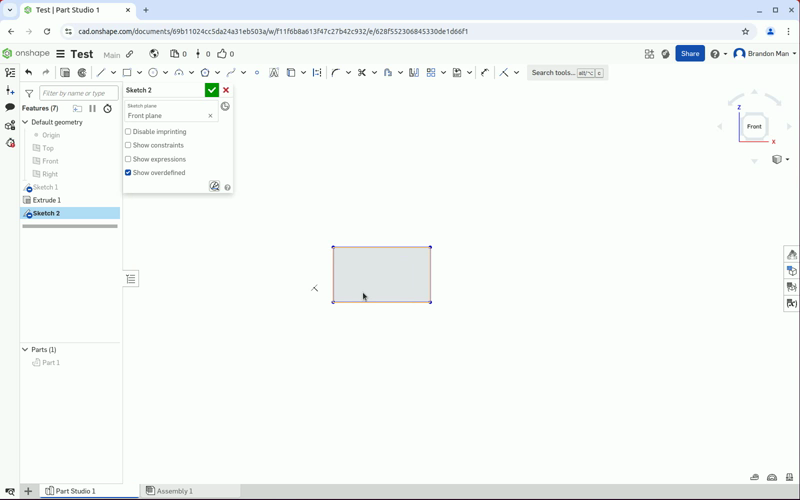
scroll(6)
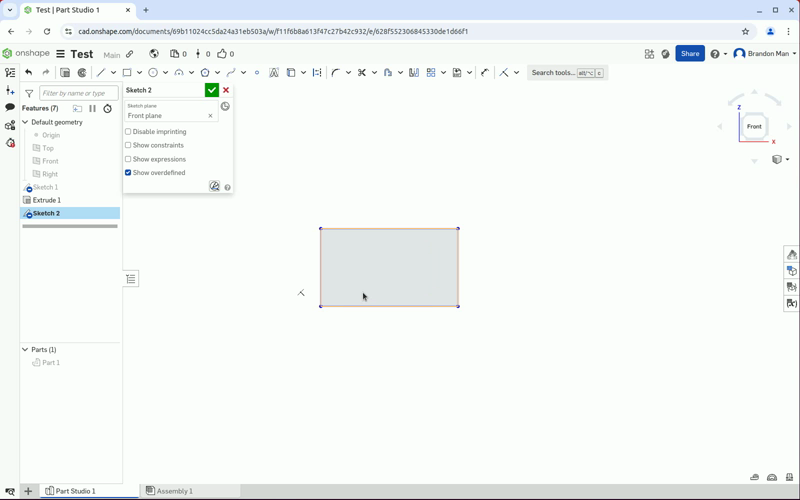
scroll(6)
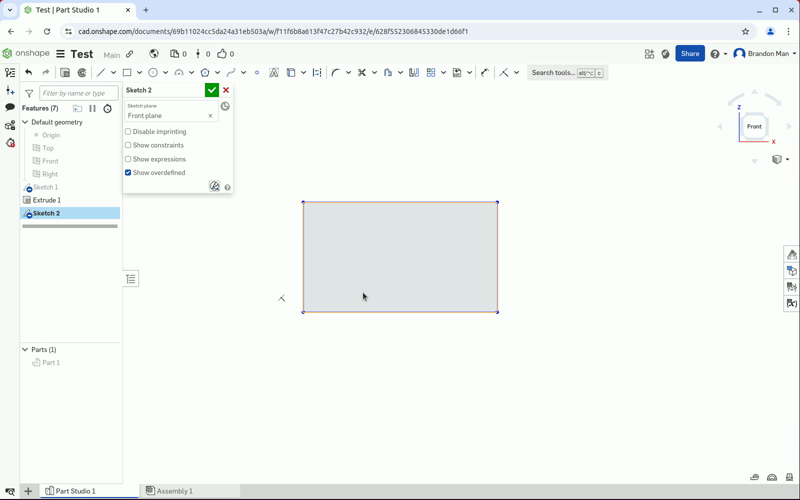
scroll(6)
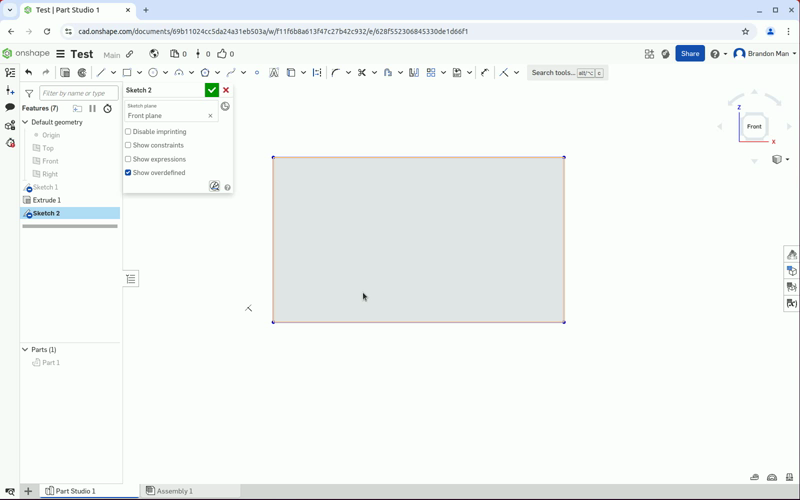
scroll(6)
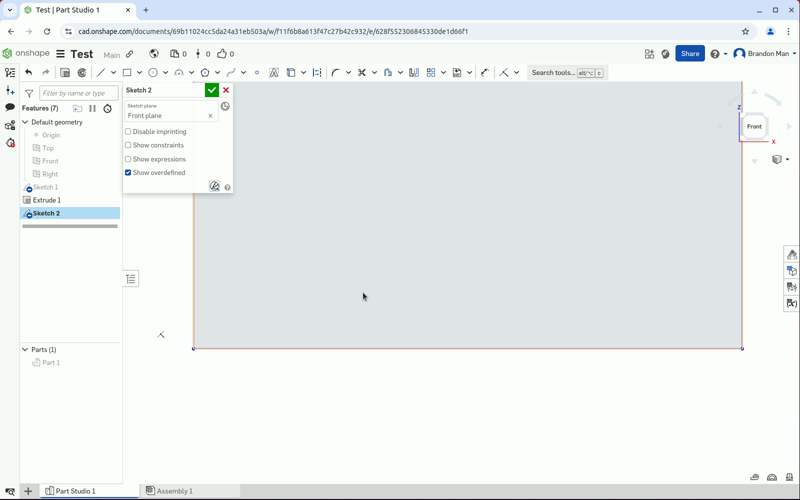
click(363, 292)
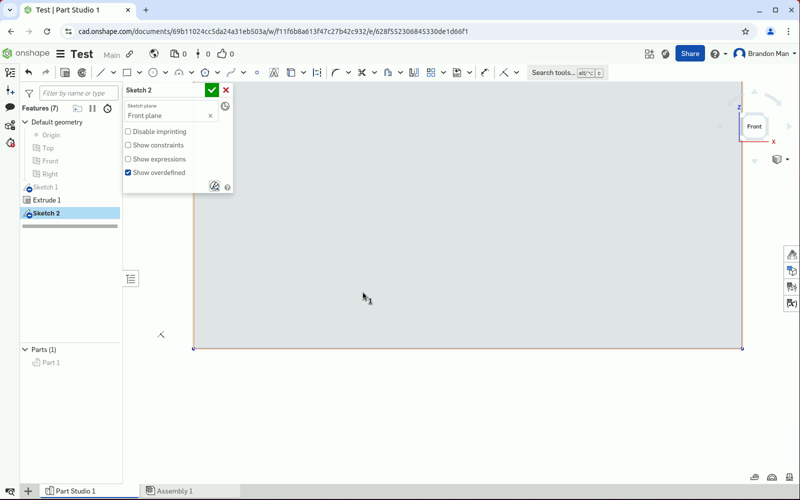
scroll(-6)
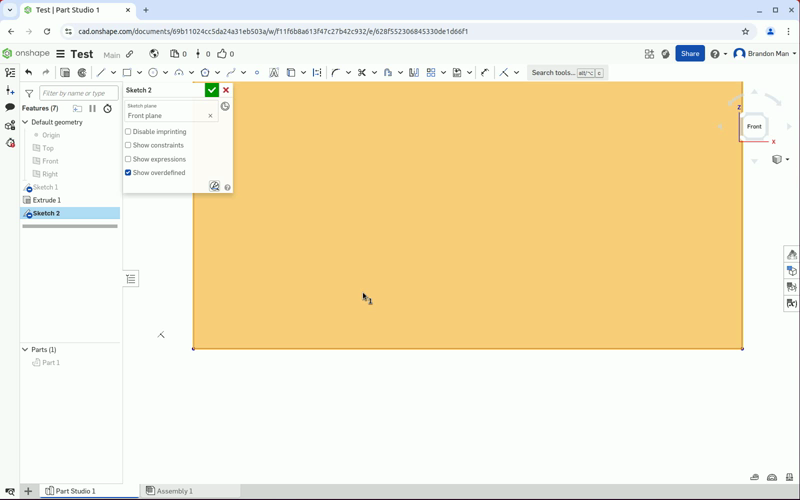
scroll(-6)
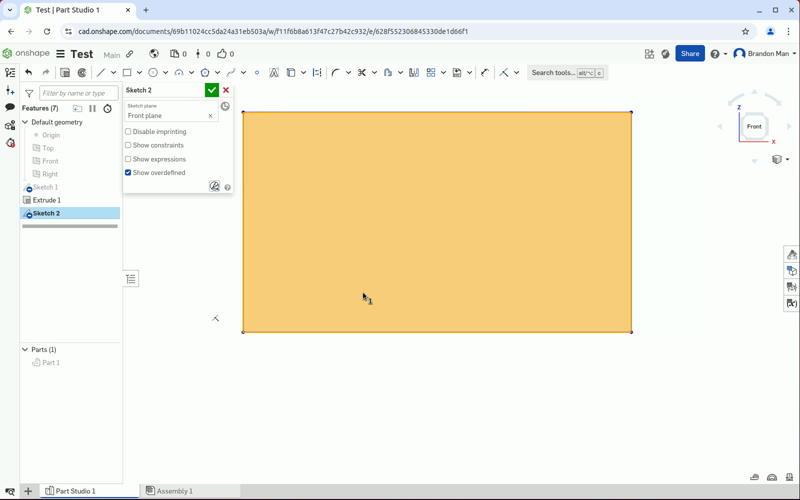
scroll(-6)
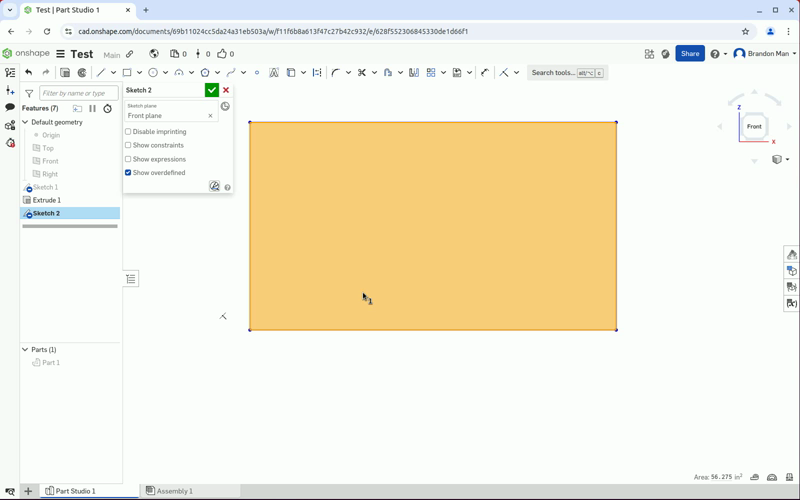
scroll(-6)
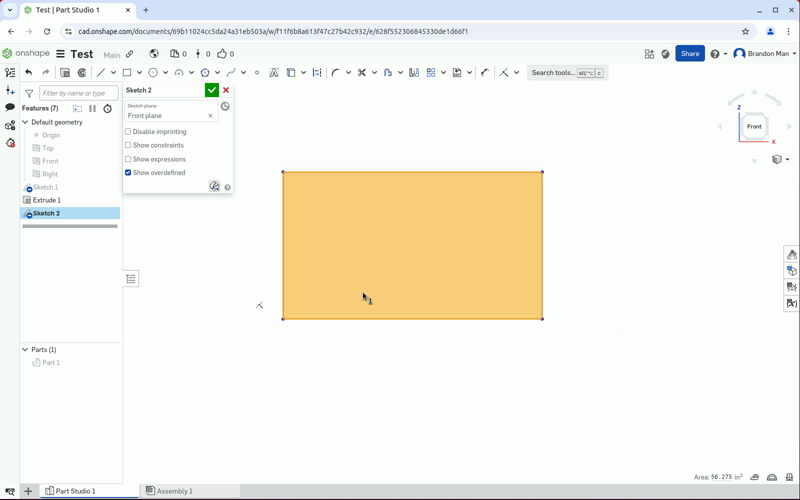
scroll(-6)
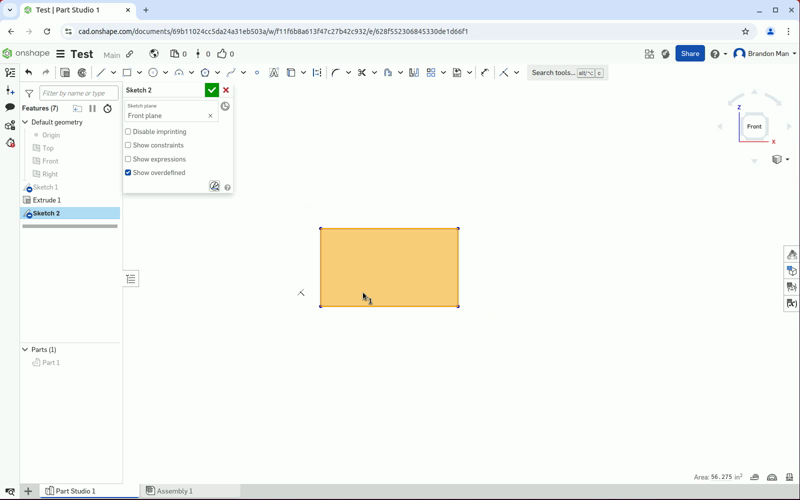
scroll(-6)
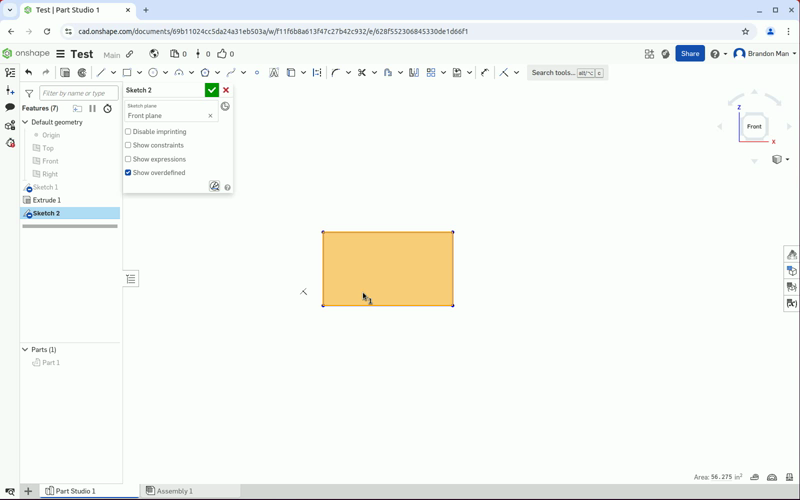
scroll(-6)
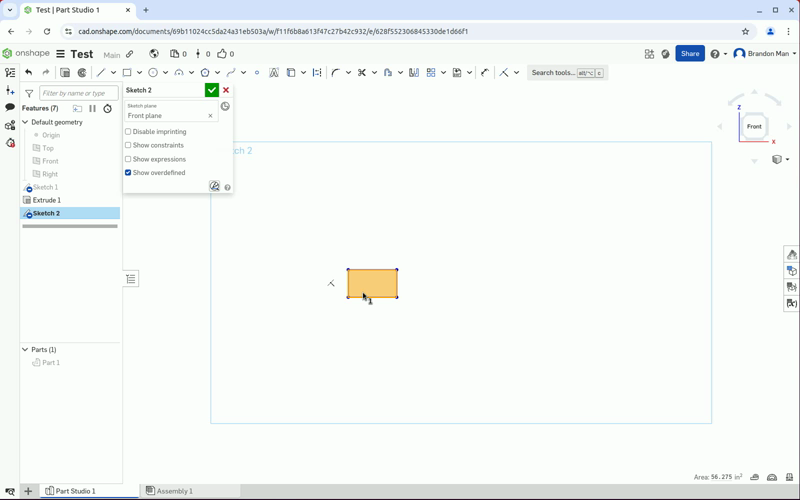
mouse_move(73, 352)
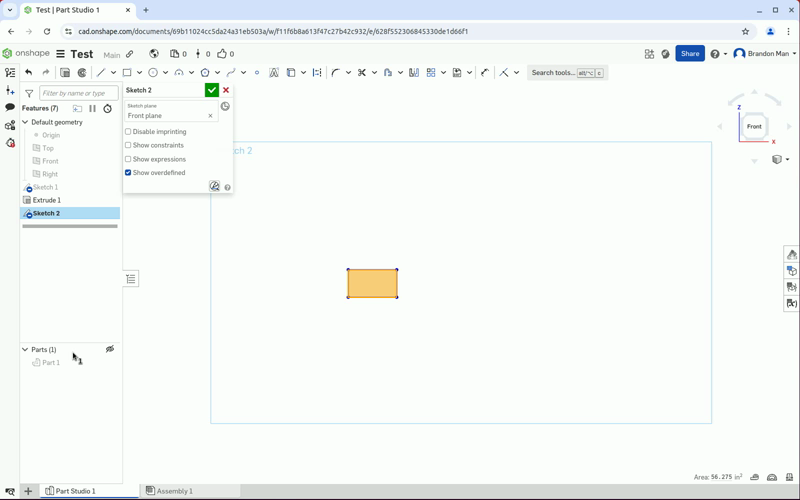
key(shift+y)
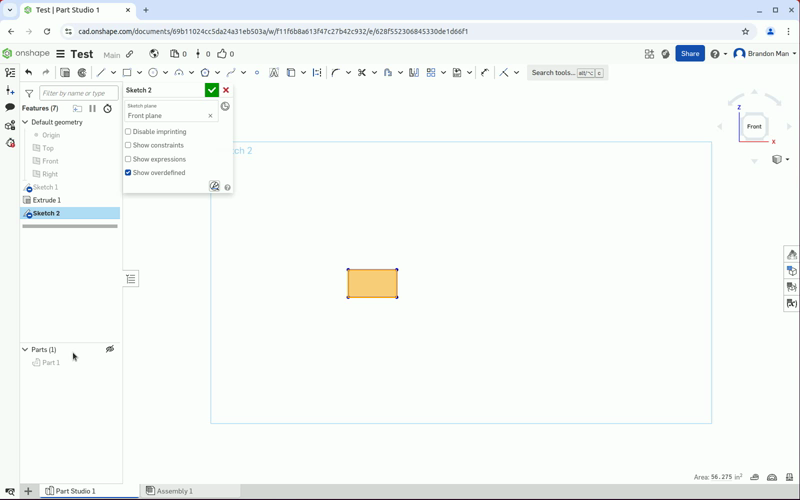
key(shift+e)
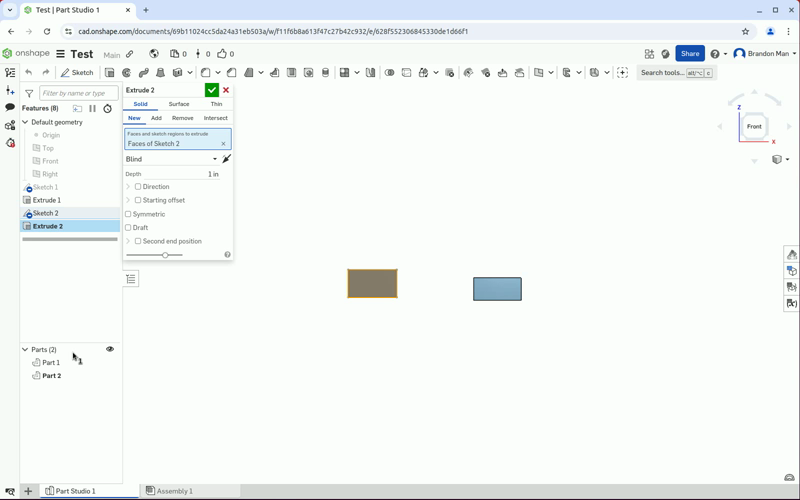
mouse_move(143, 106)
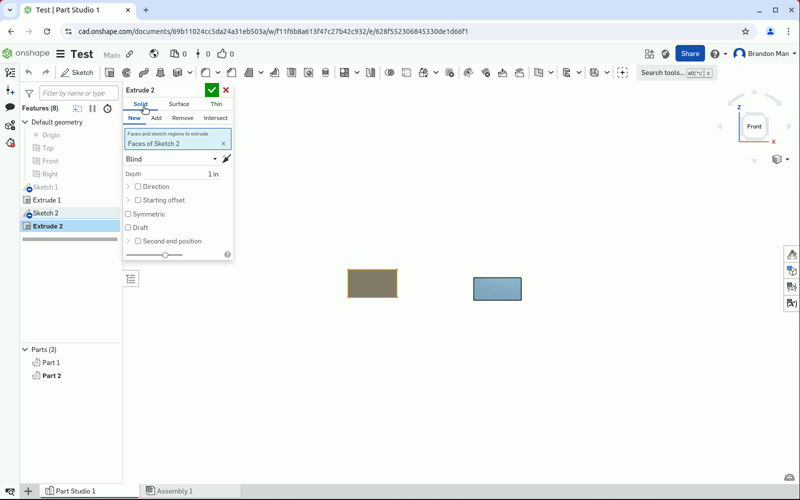
click(143, 106)
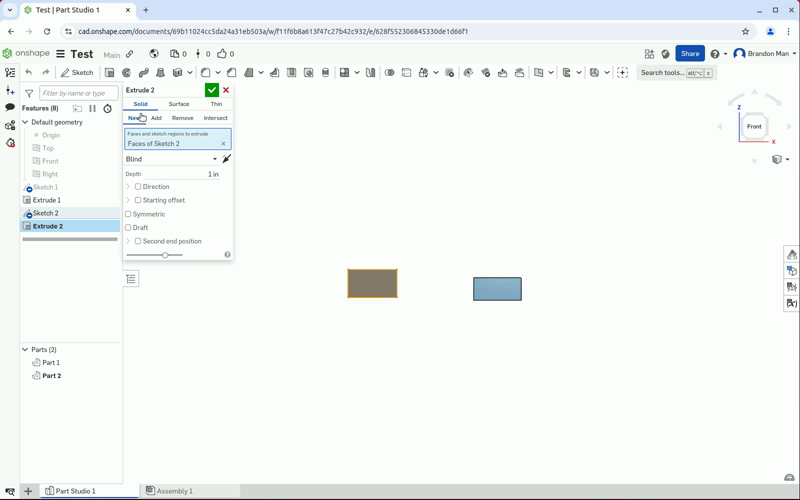
mouse_move(137, 120)
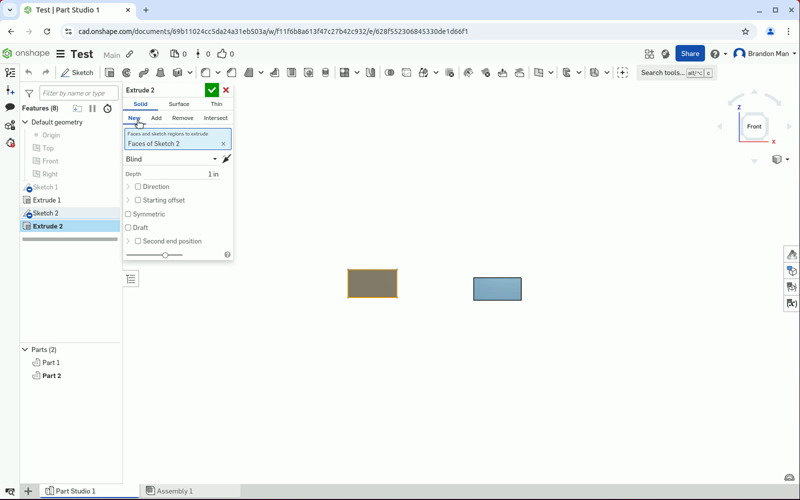
click(137, 120)
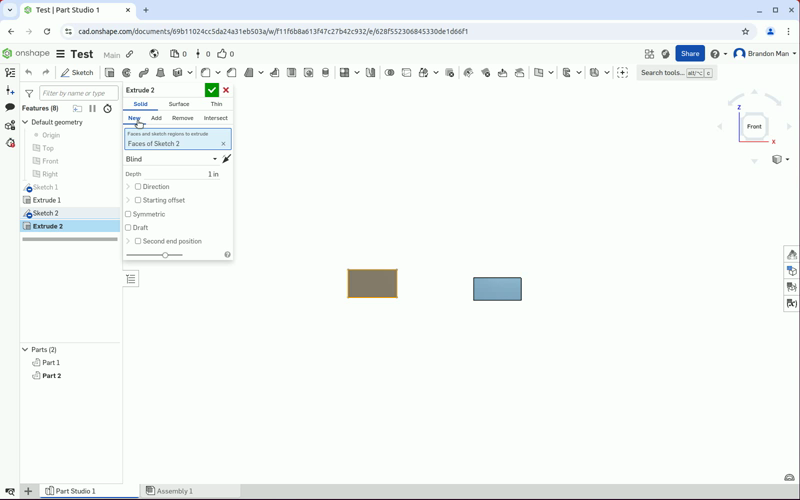
key(tab, 4)
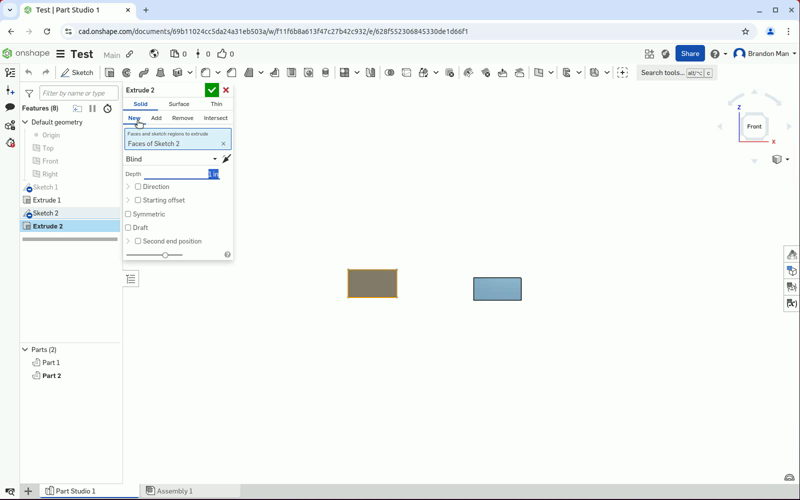
text(4.574)
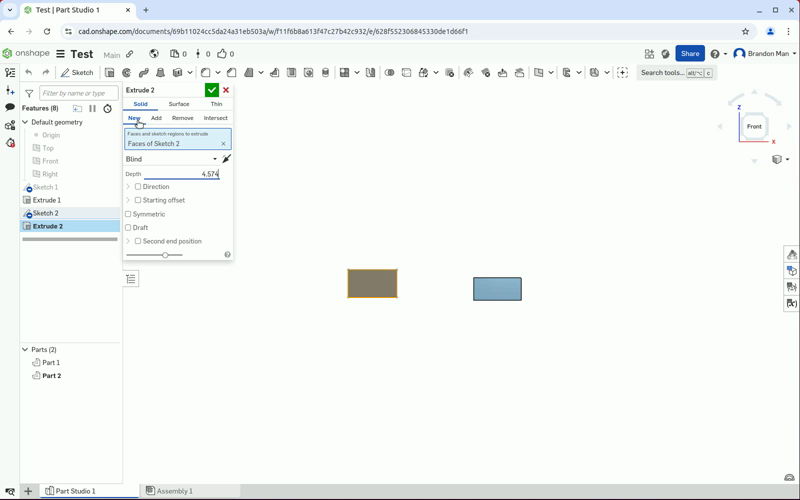
key(enter)
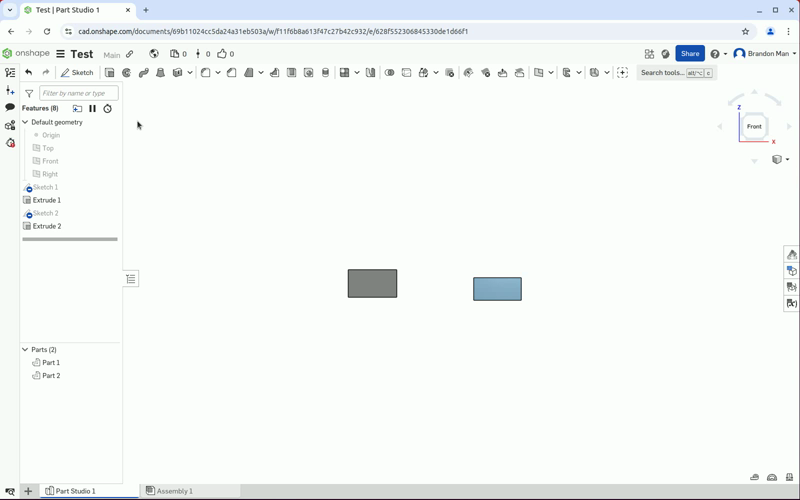
key(shift+h)
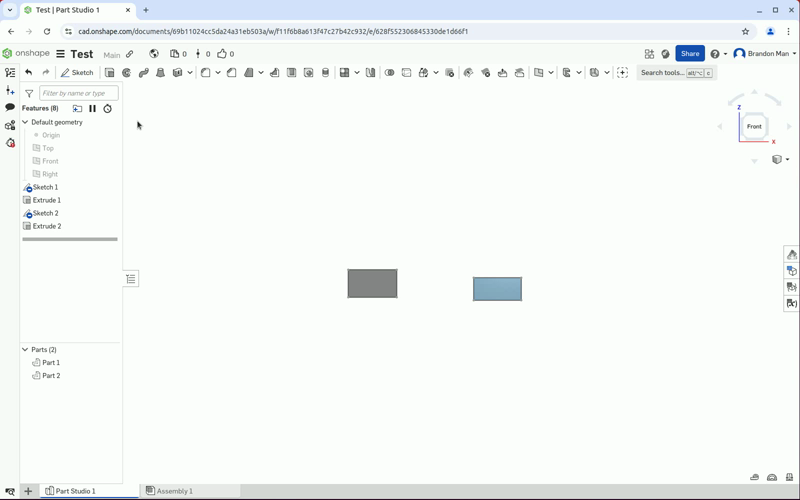
key(shift+h)
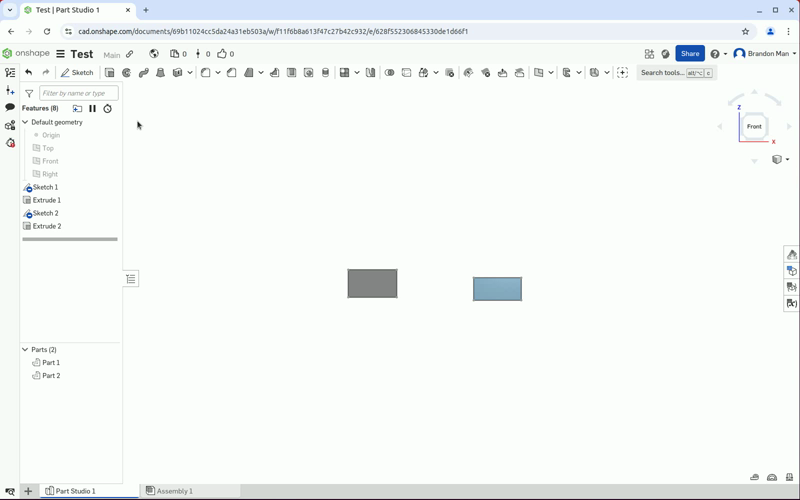
key(shift+7)
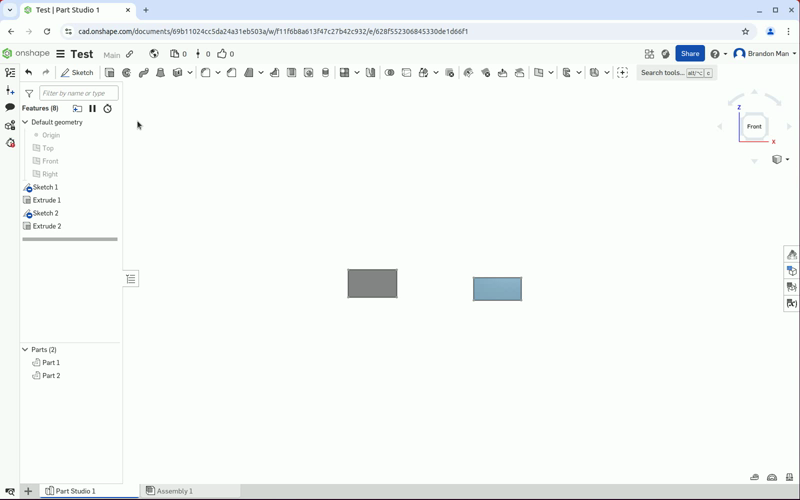
key(left, 2)
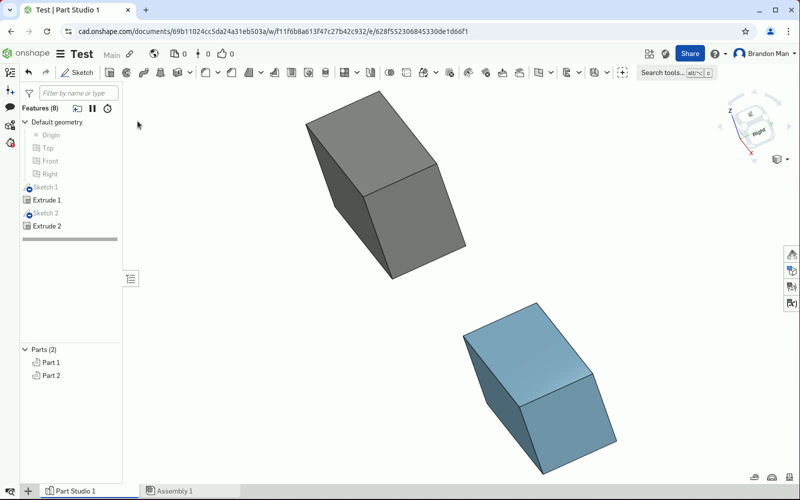
key(down, 2)
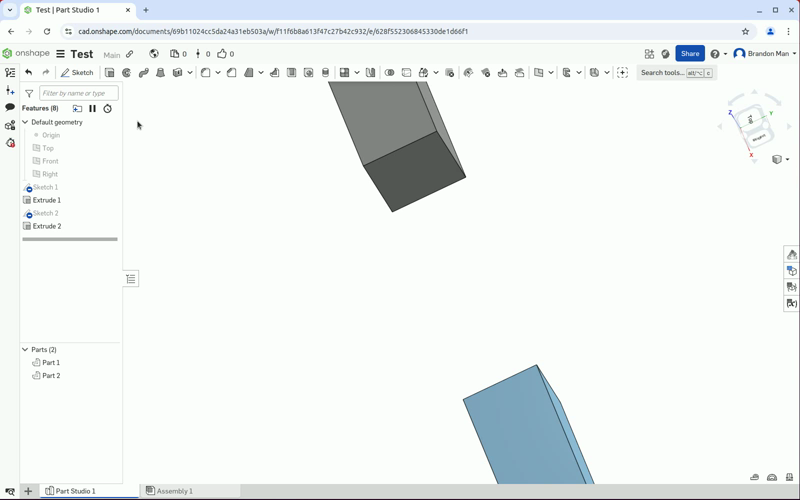
key(up, 2)
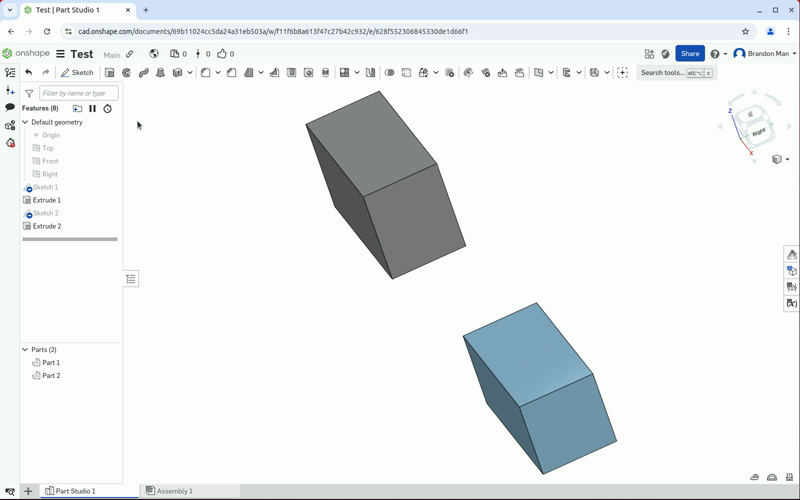
key(right, 2)
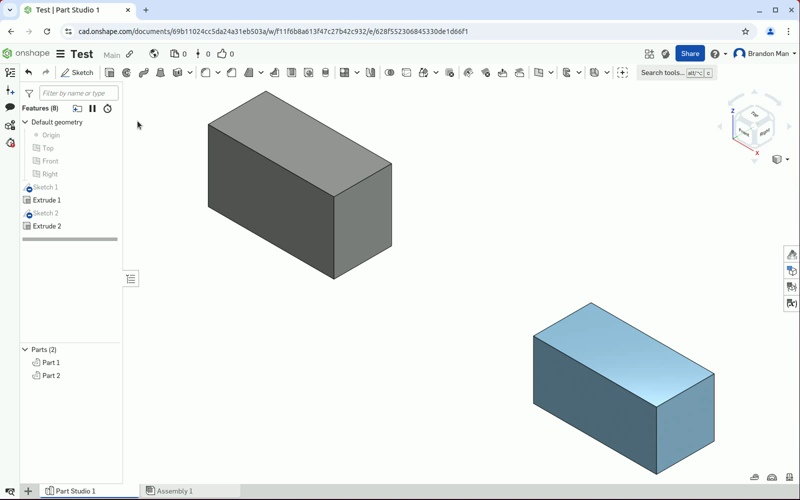
mouse_move(73, 189)
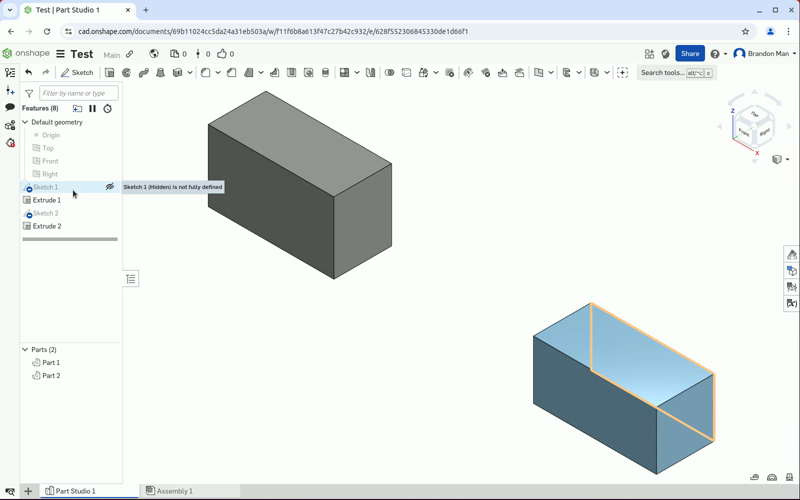
click(73, 189)